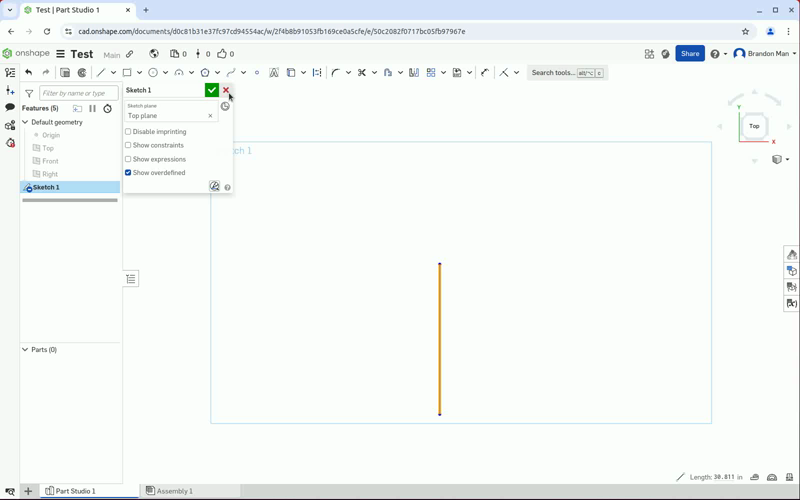
key(shift+h)
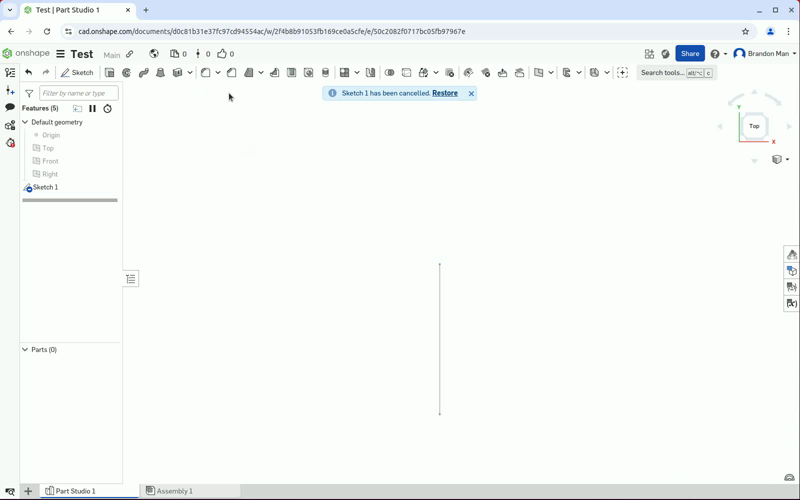
key(shift+s)
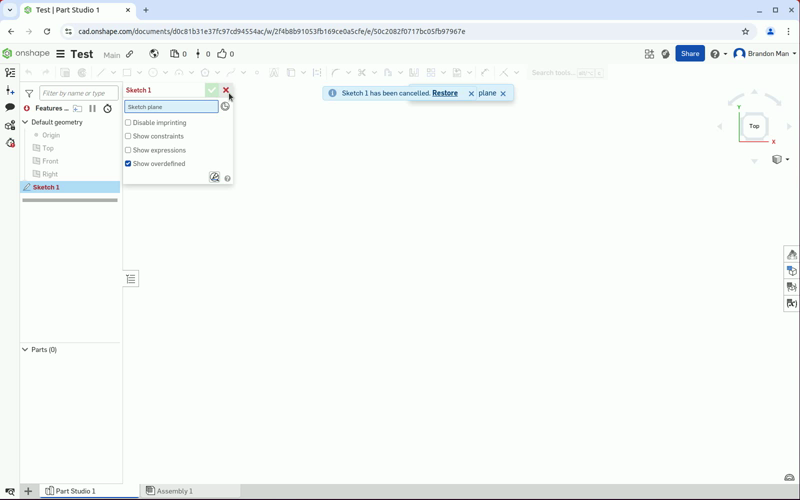
mouse_move(73, 150)
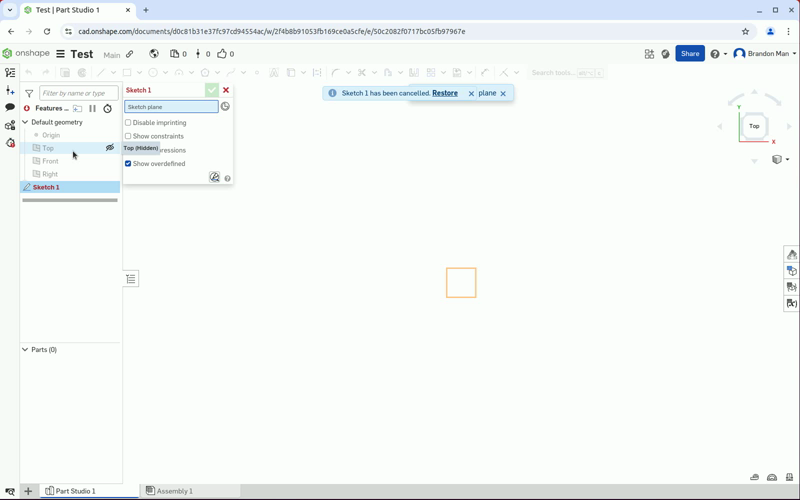
click(73, 150)
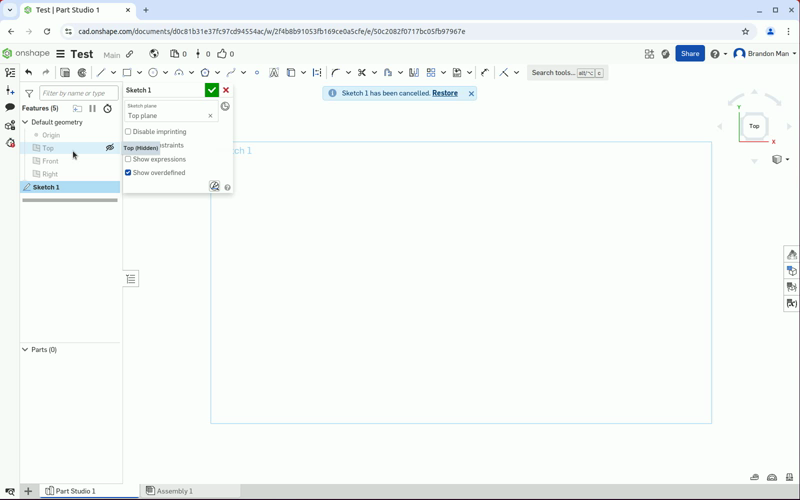
mouse_move(73, 352)
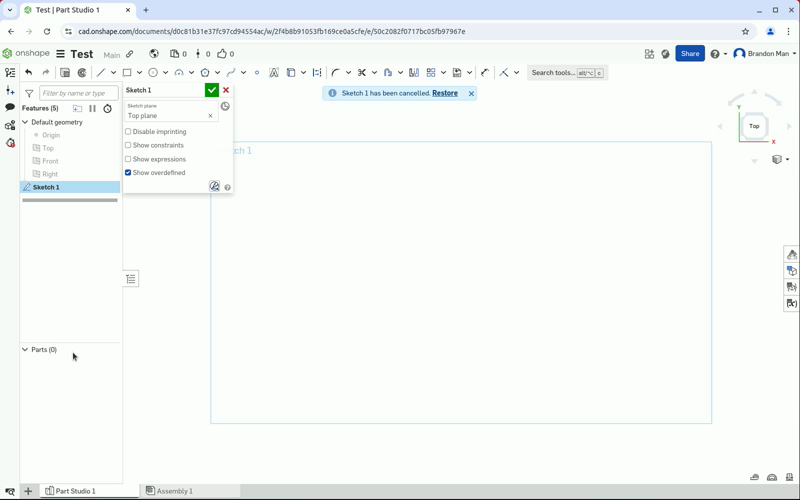
key(y)
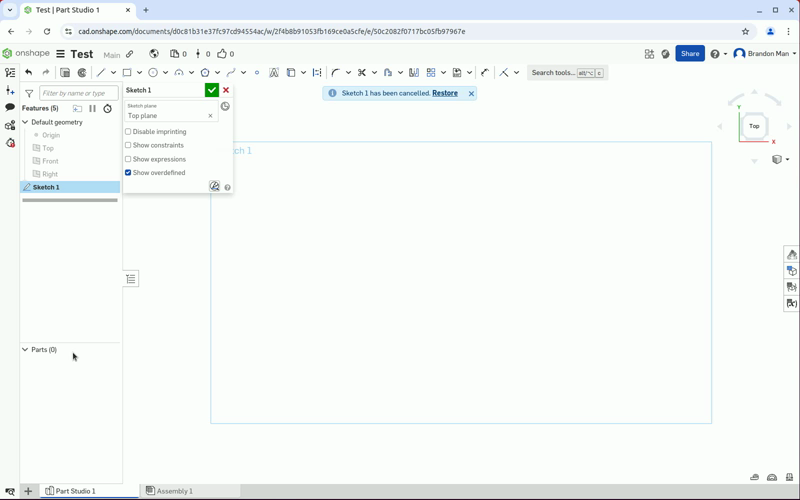
key(l)
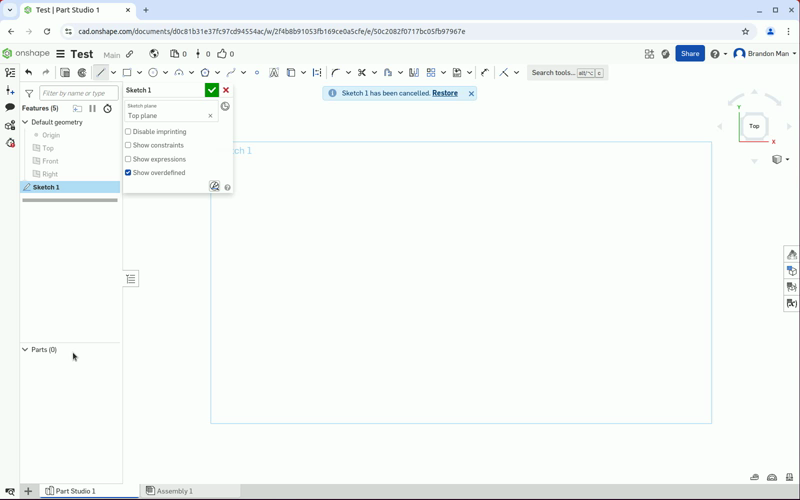
key_down(shift)
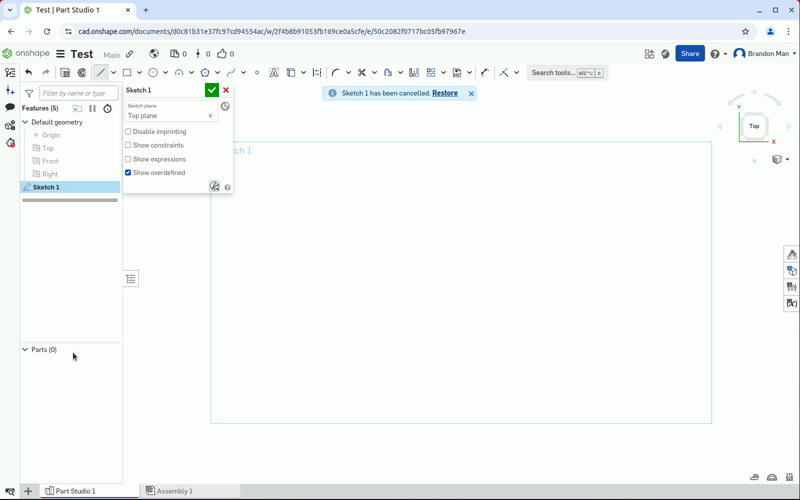
mouse_move(457, 395)
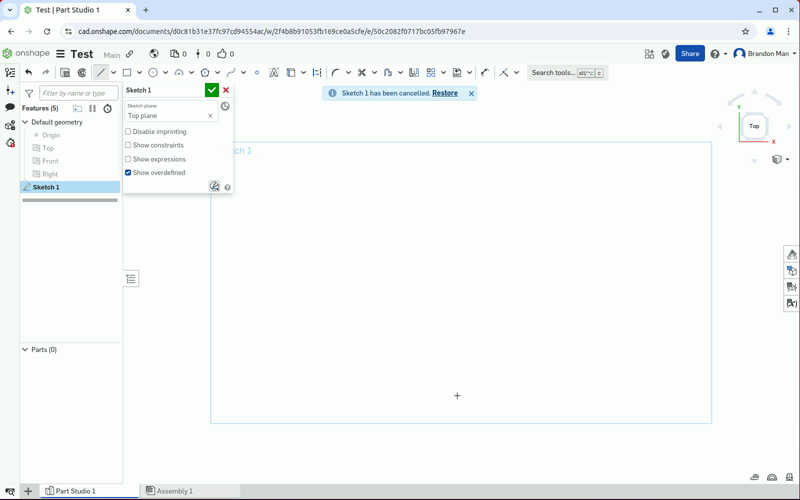
click(457, 395)
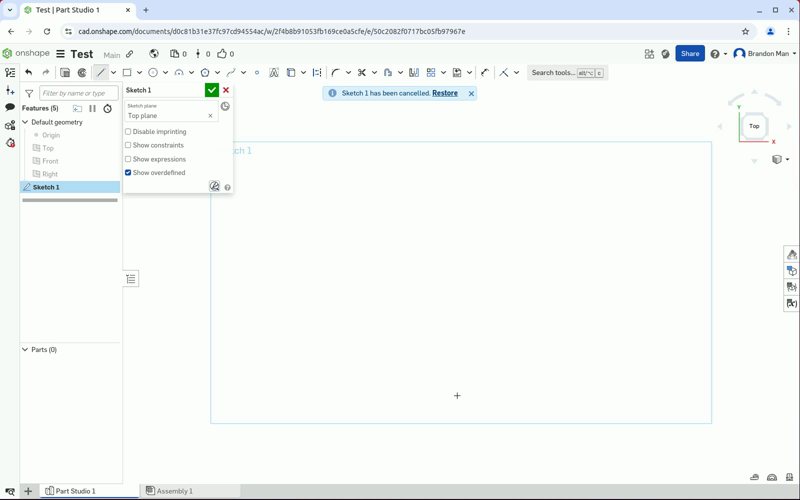
key_up(shift)
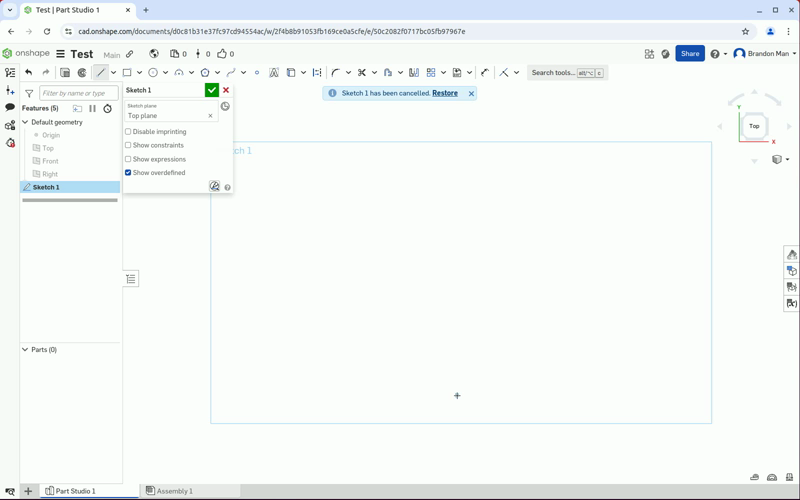
key_down(shift)
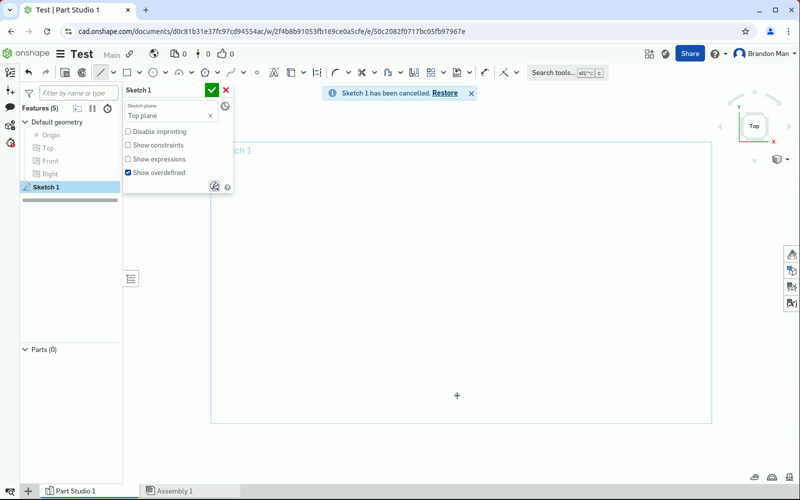
mouse_move(487, 395)
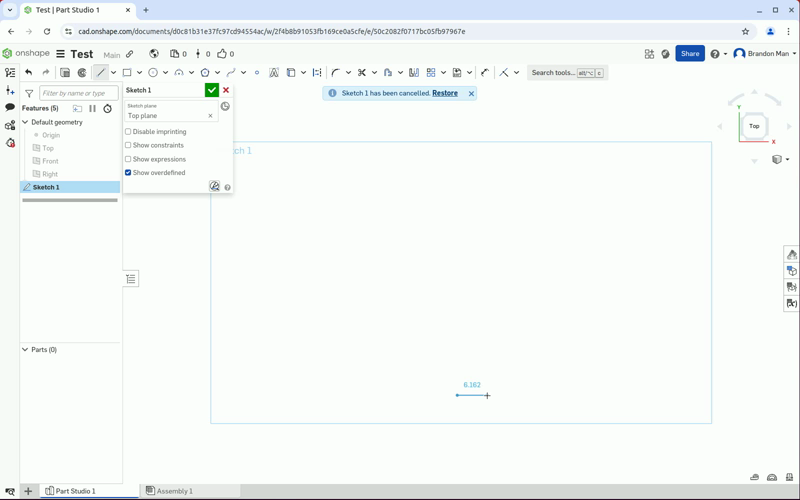
mouse_move(464, 395)
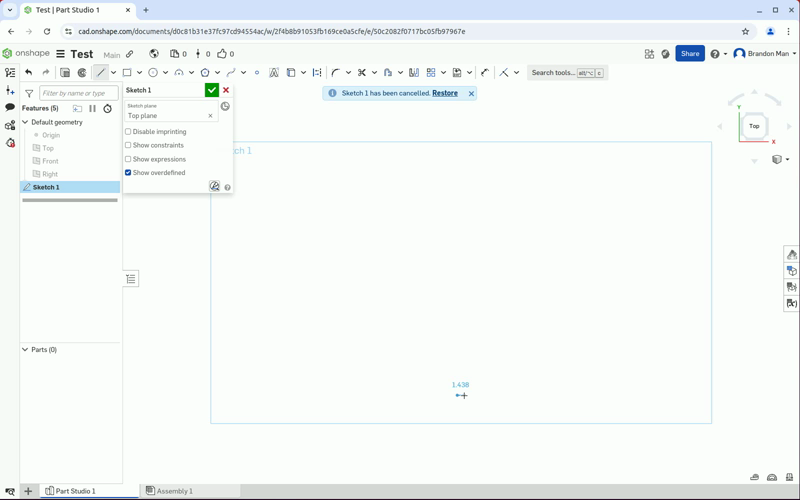
scroll(6)
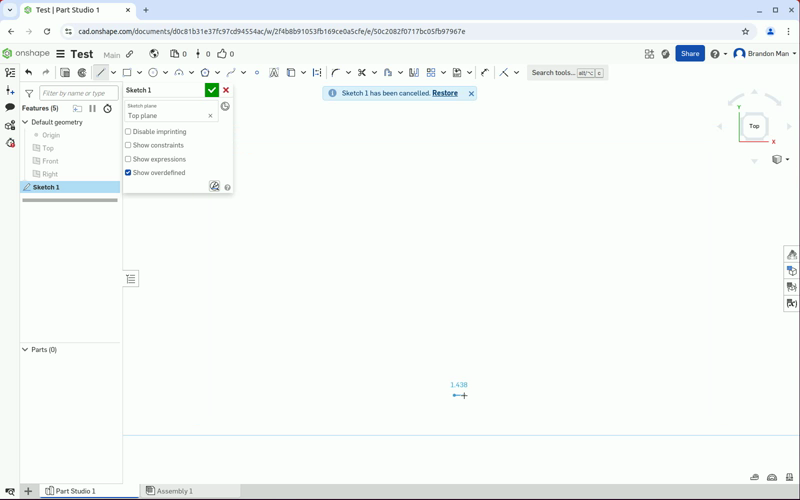
scroll(6)
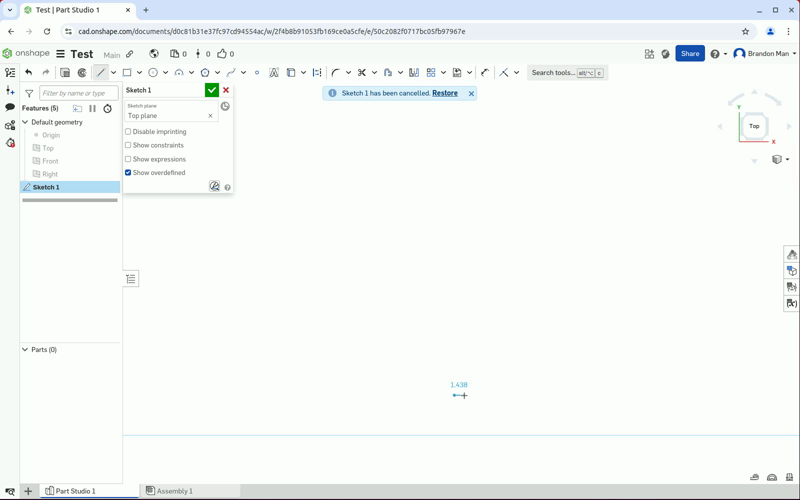
scroll(6)
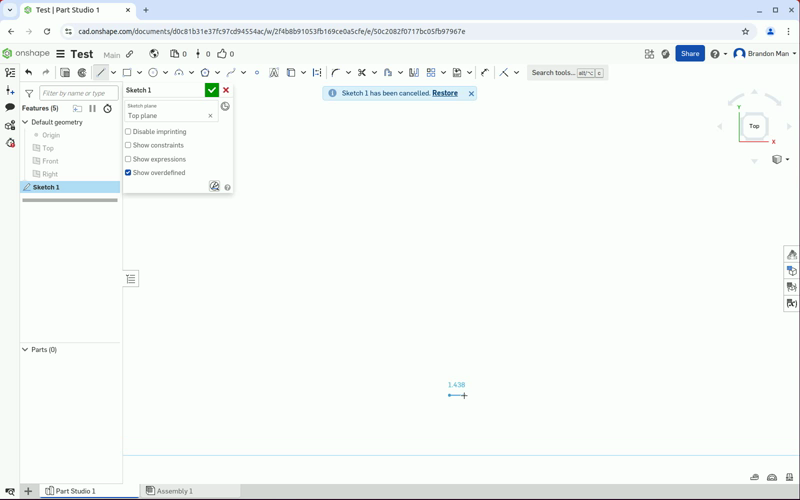
scroll(6)
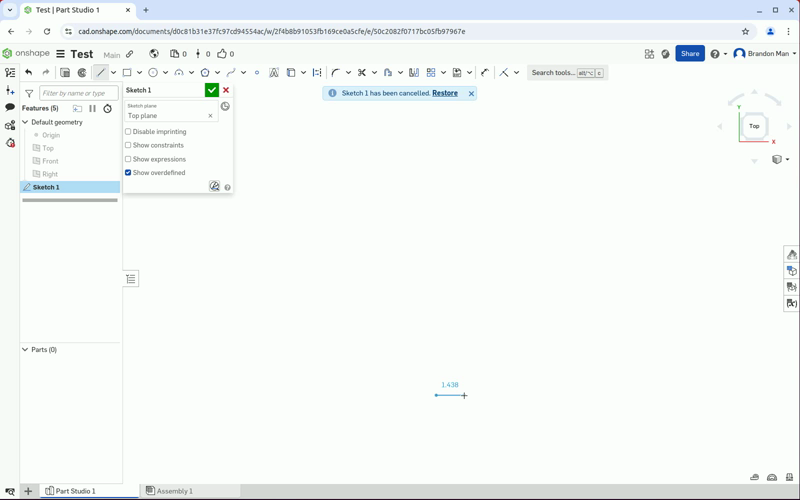
scroll(6)
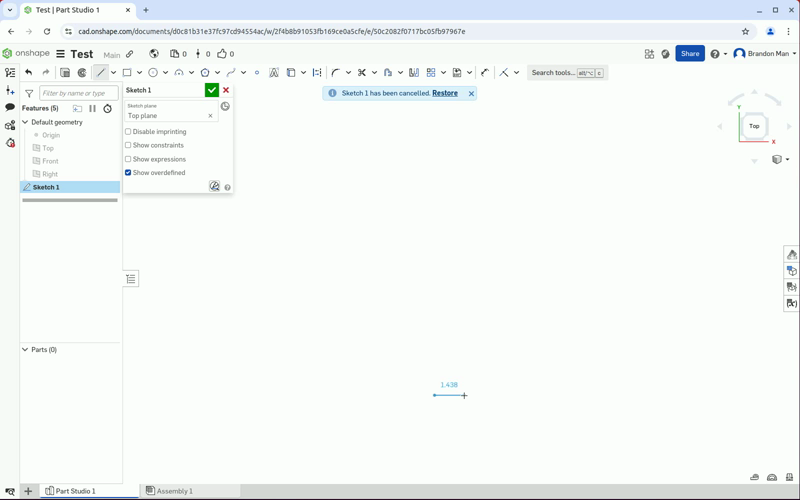
scroll(6)
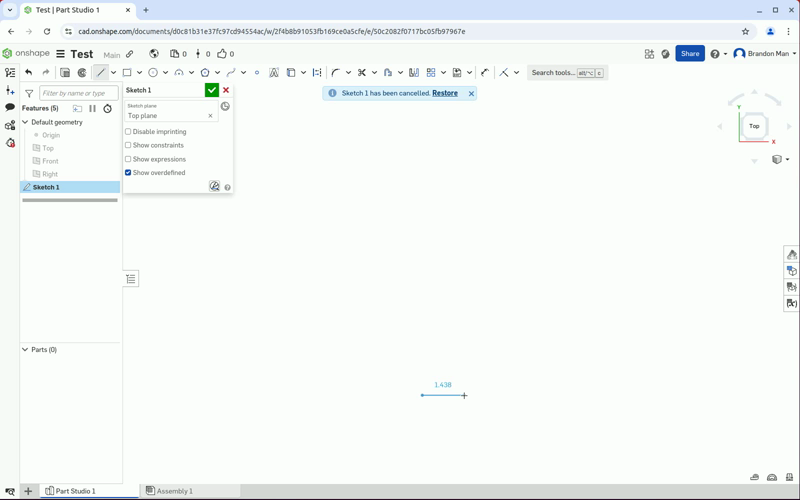
scroll(6)
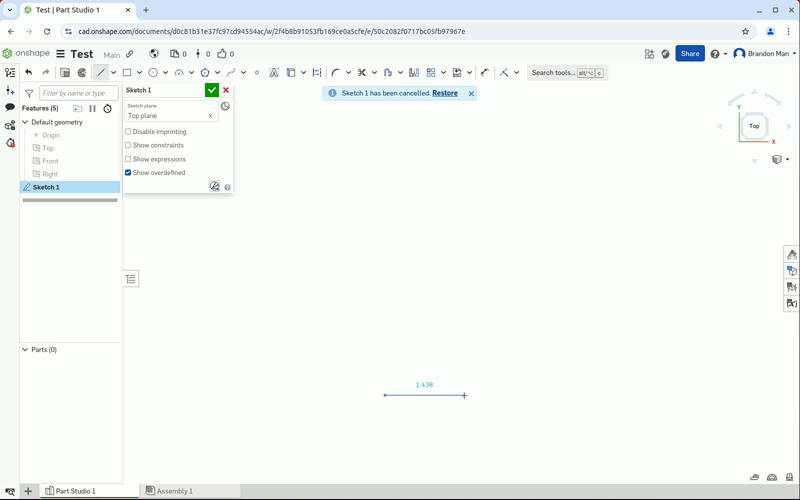
click(464, 395)
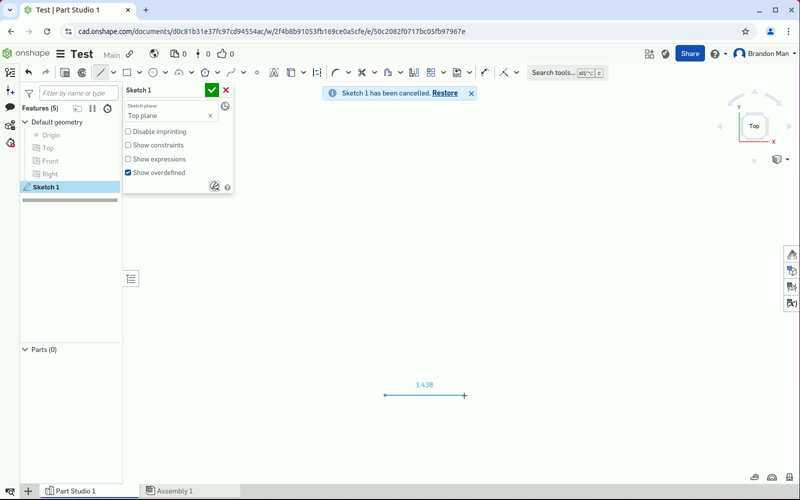
scroll(-6)
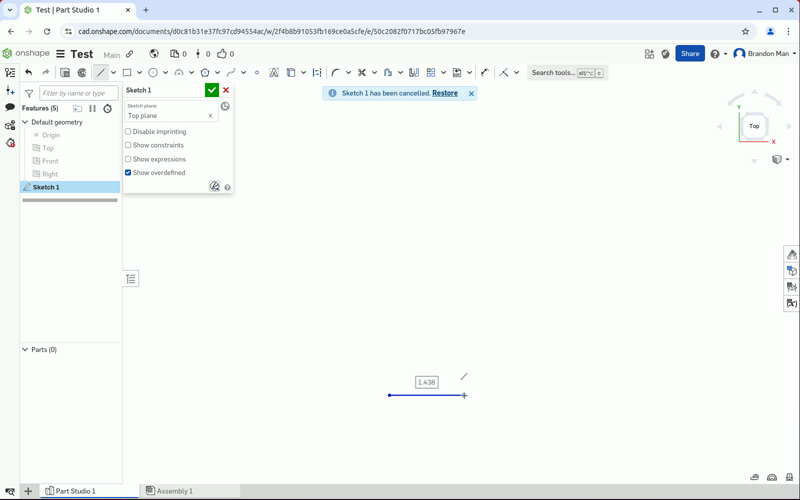
scroll(-6)
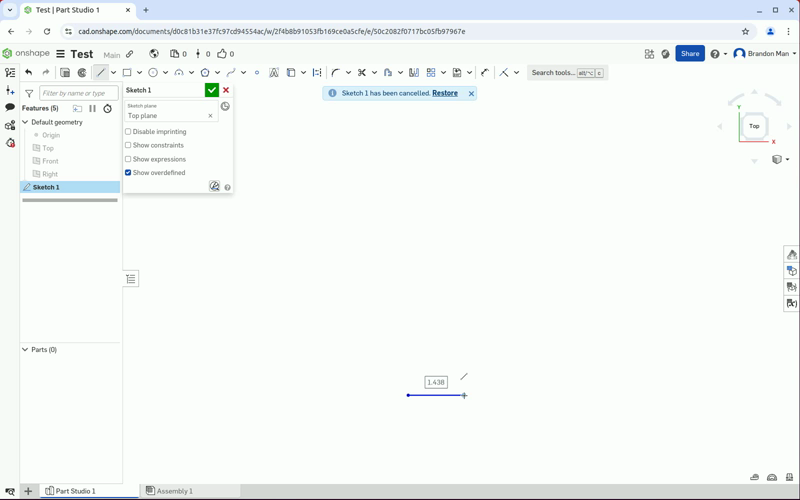
scroll(-6)
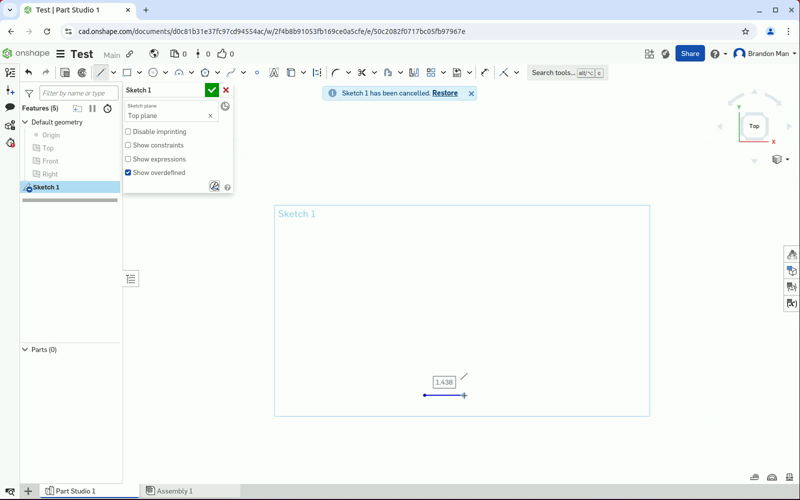
scroll(-6)
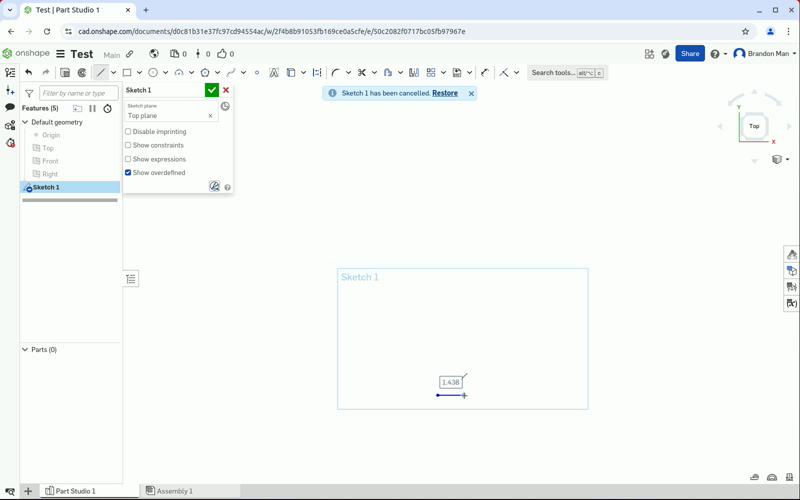
scroll(-6)
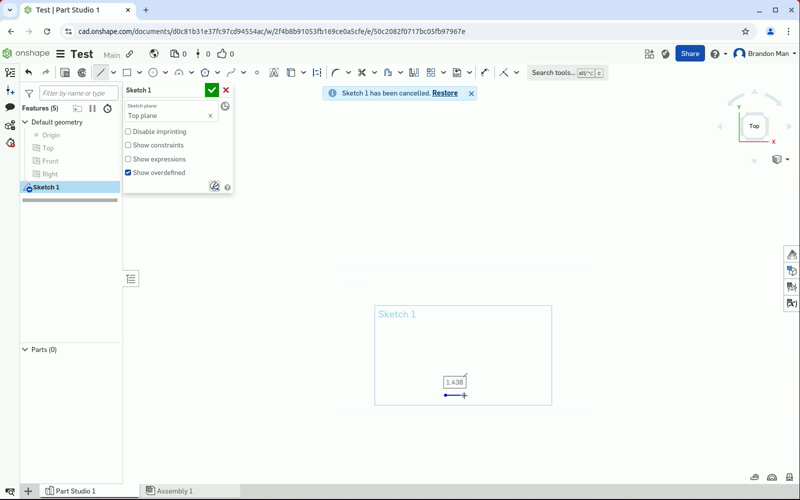
scroll(-6)
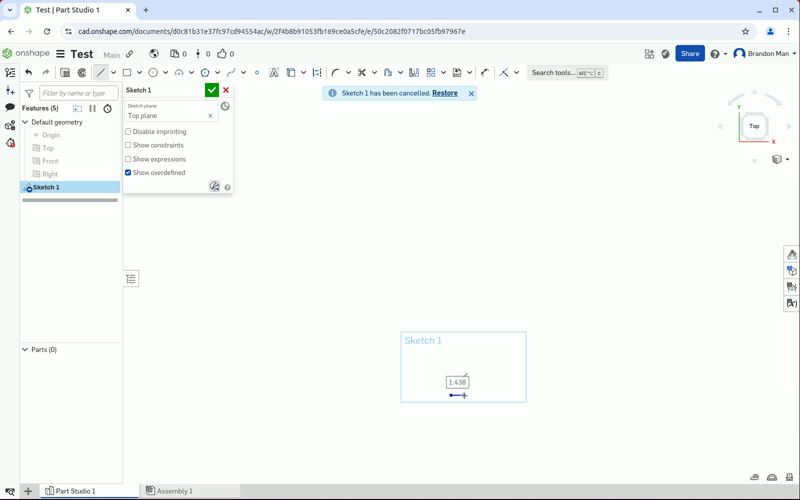
scroll(-6)
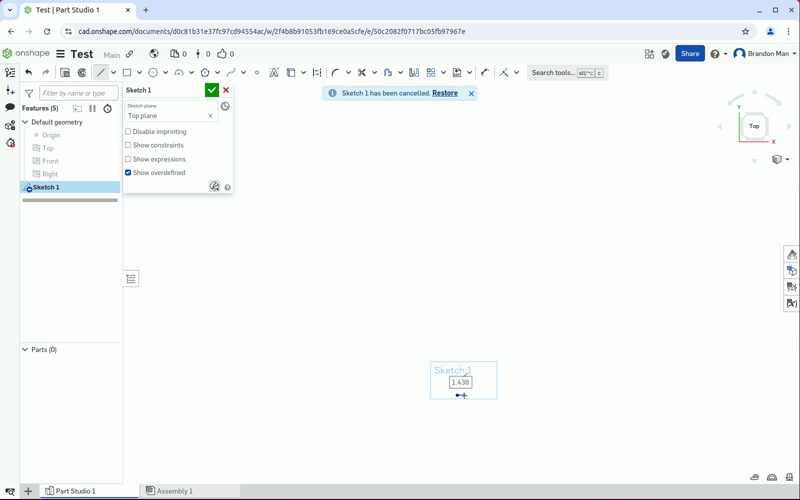
key_up(shift)
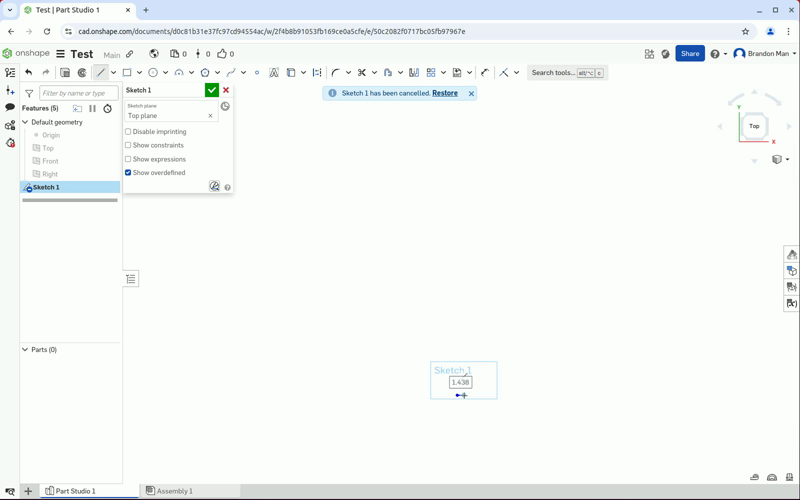
key_down(shift)
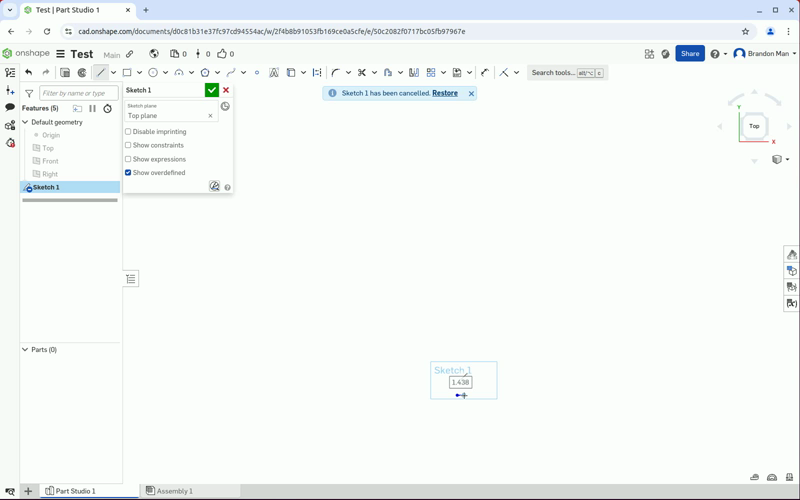
mouse_move(464, 171)
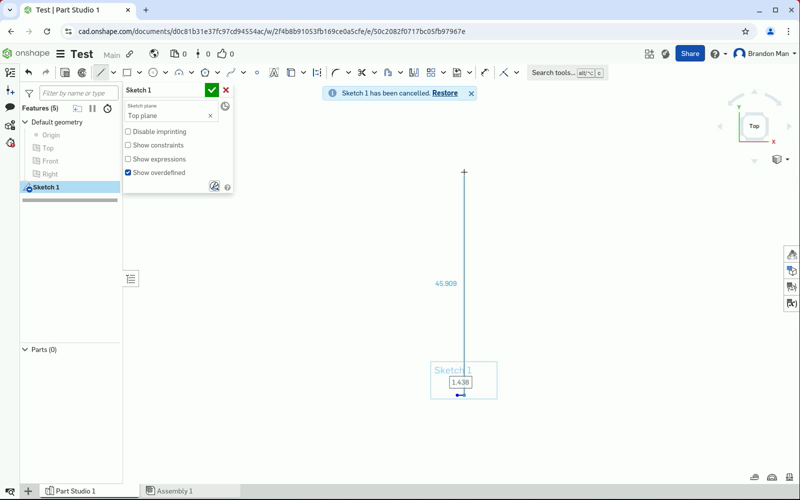
click(464, 171)
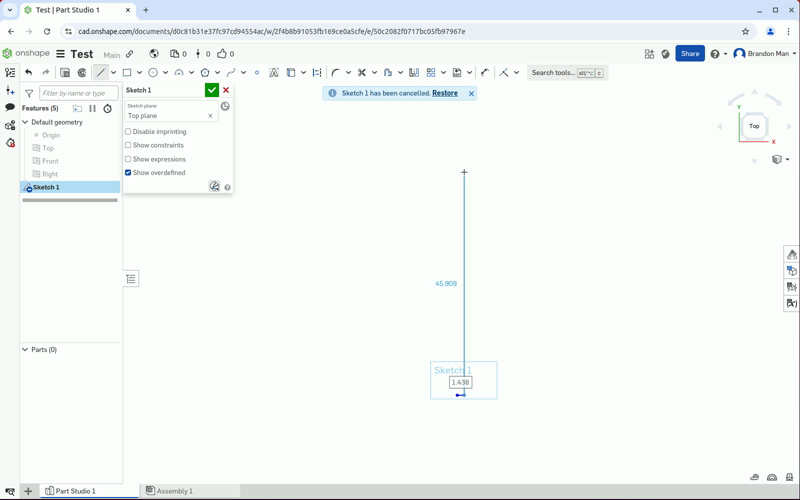
key_up(shift)
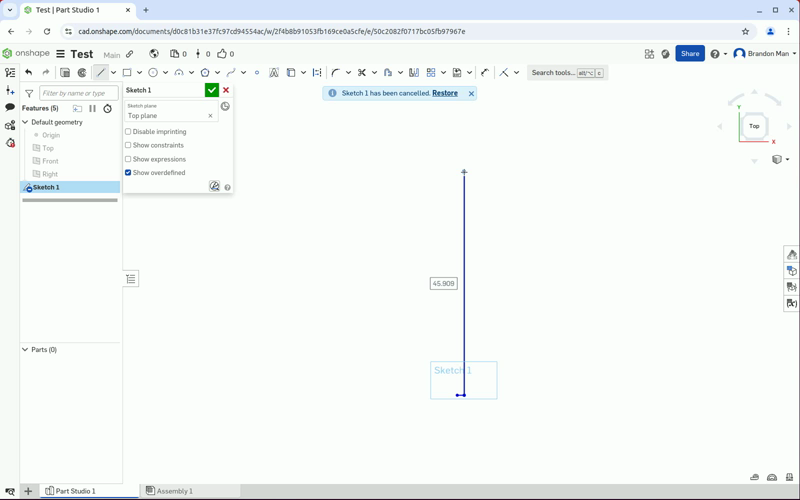
key_down(shift)
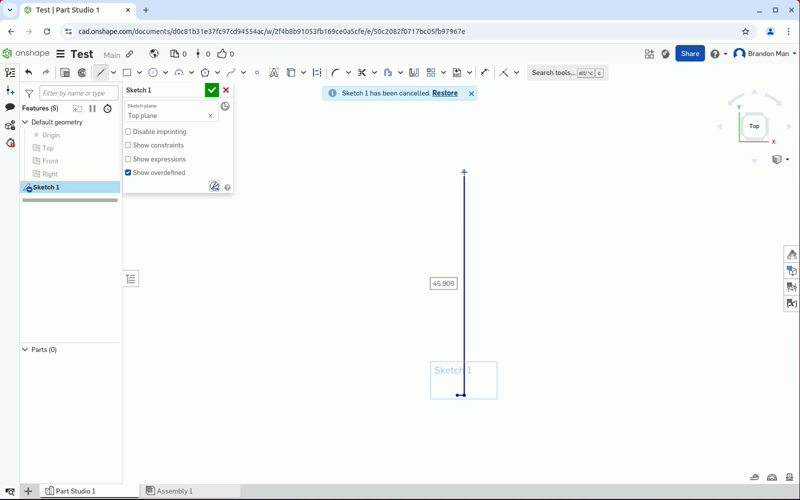
mouse_move(494, 171)
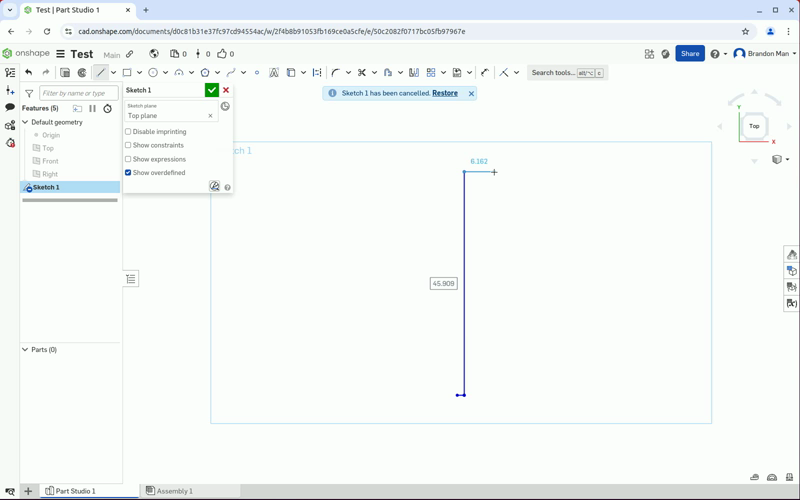
mouse_move(457, 171)
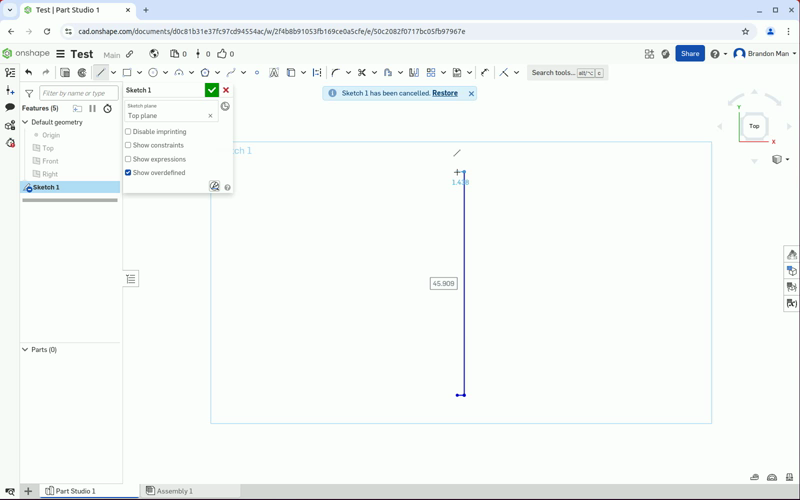
scroll(6)
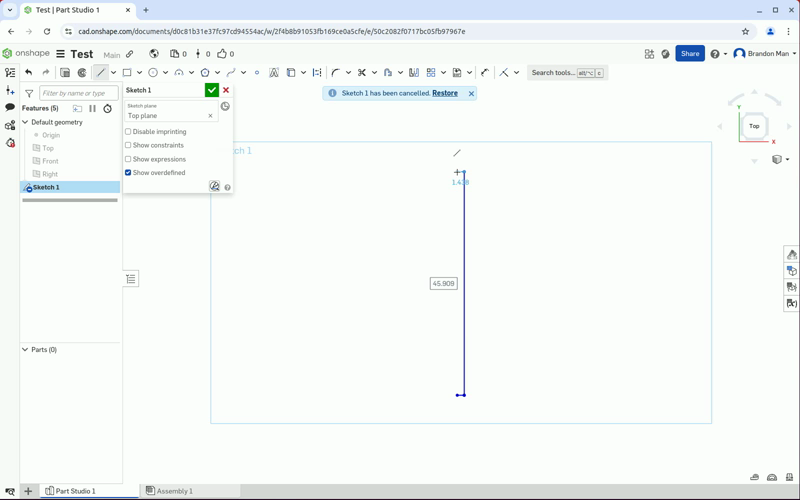
scroll(6)
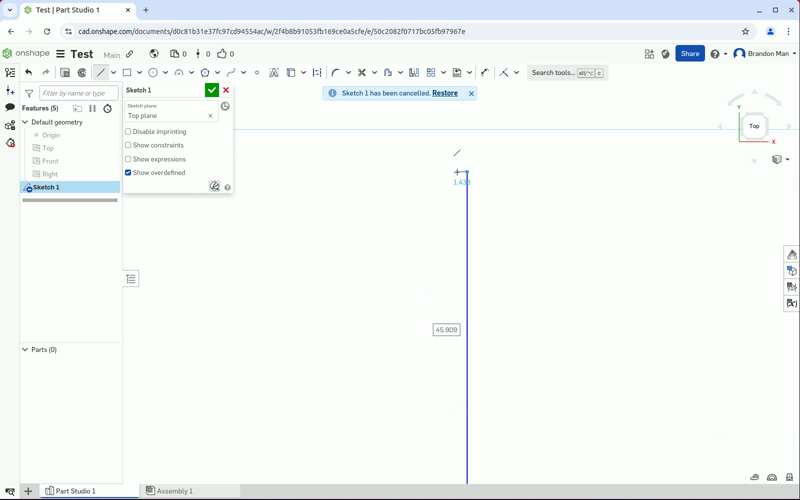
scroll(6)
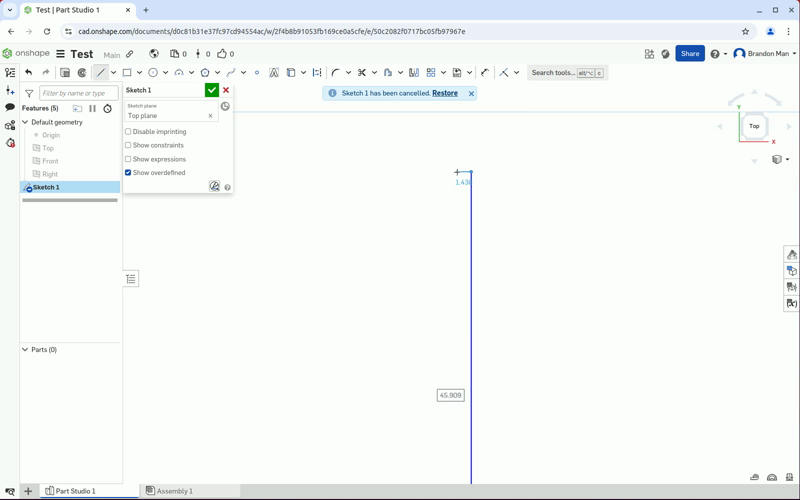
scroll(6)
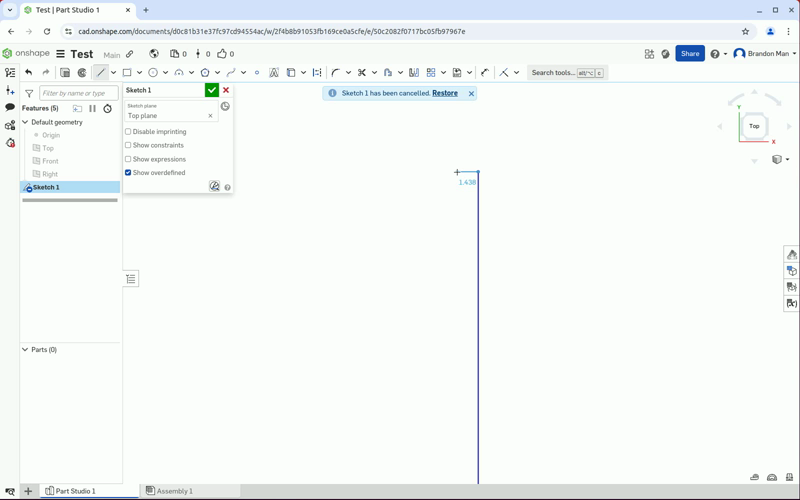
scroll(6)
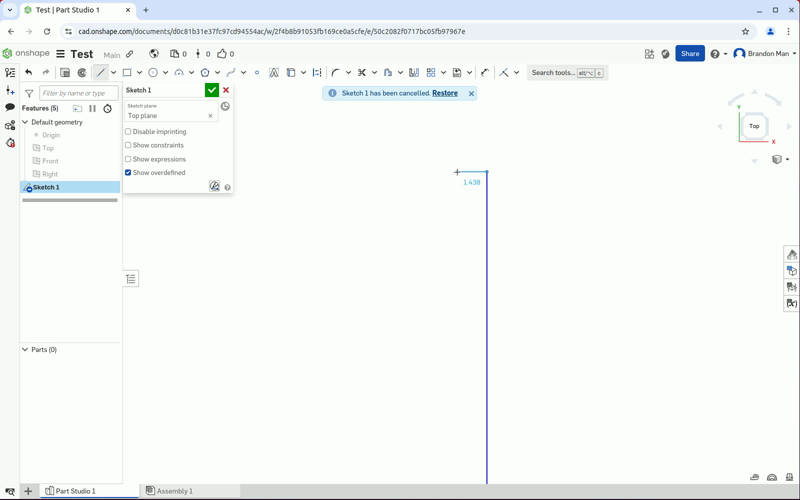
scroll(6)
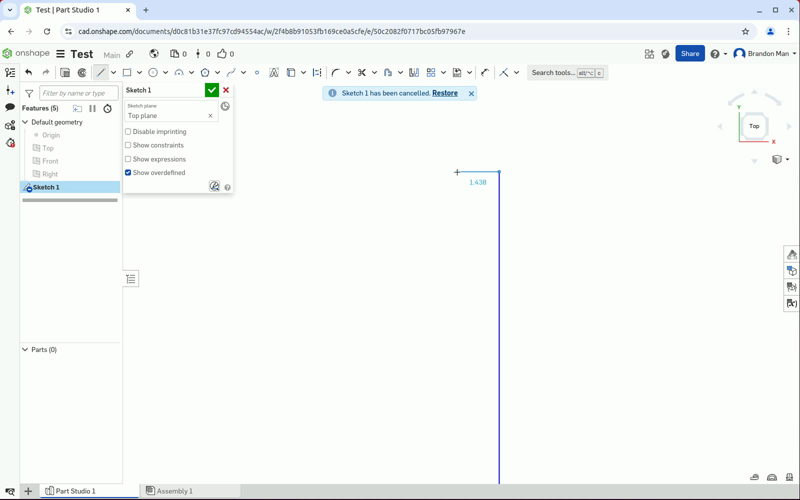
scroll(6)
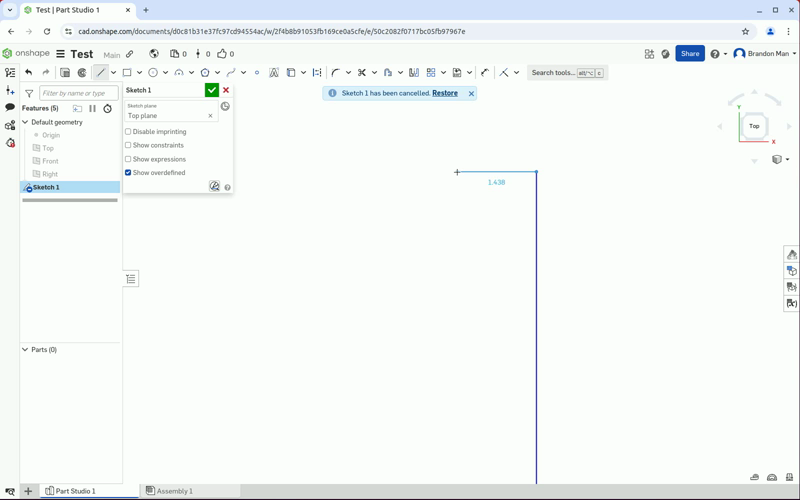
click(457, 171)
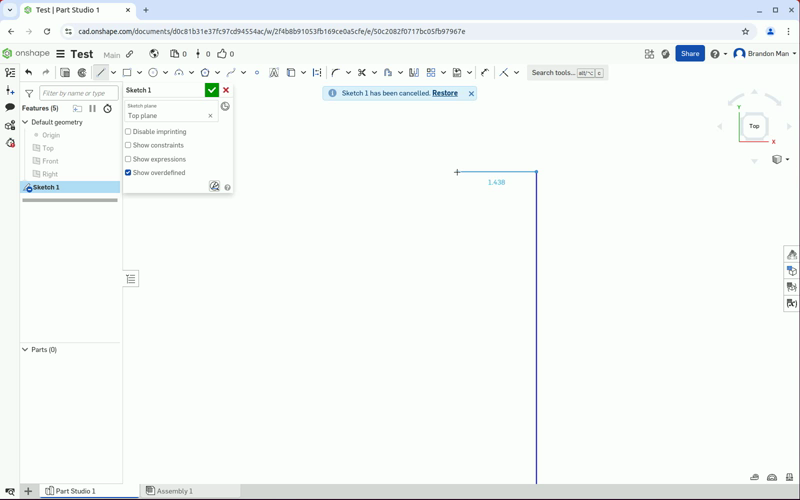
scroll(-6)
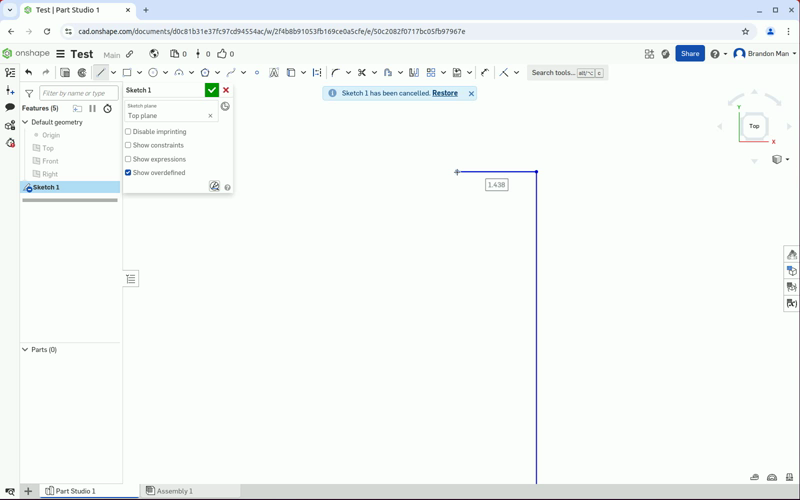
scroll(-6)
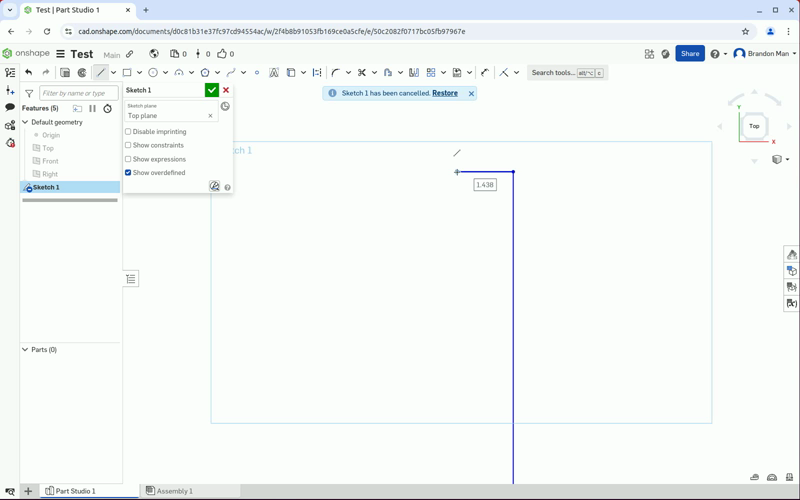
scroll(-6)
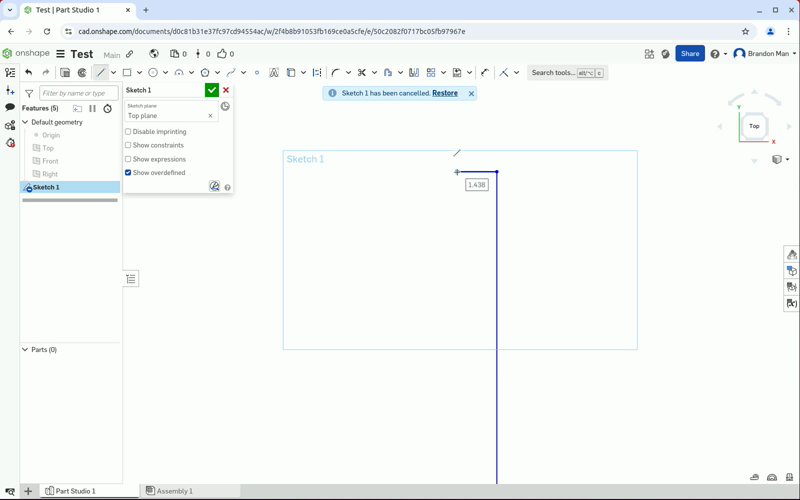
scroll(-6)
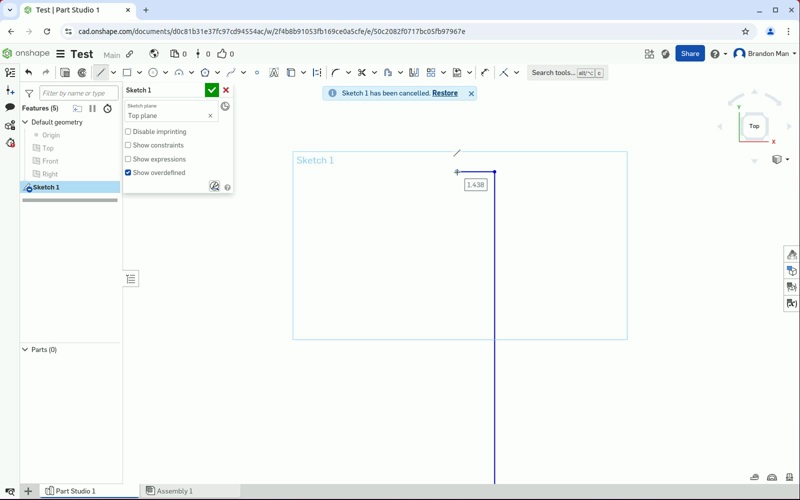
scroll(-6)
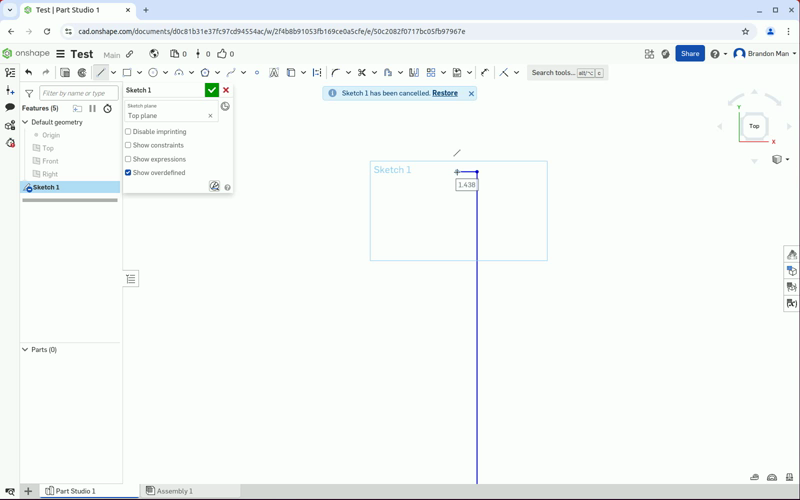
scroll(-6)
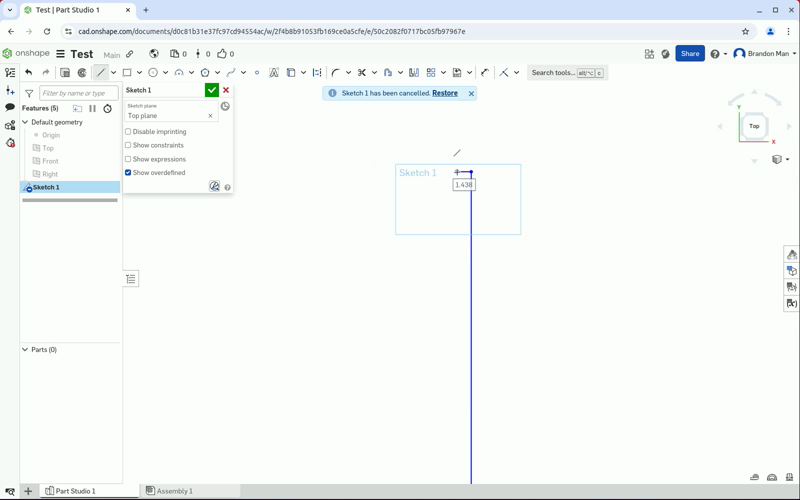
scroll(-6)
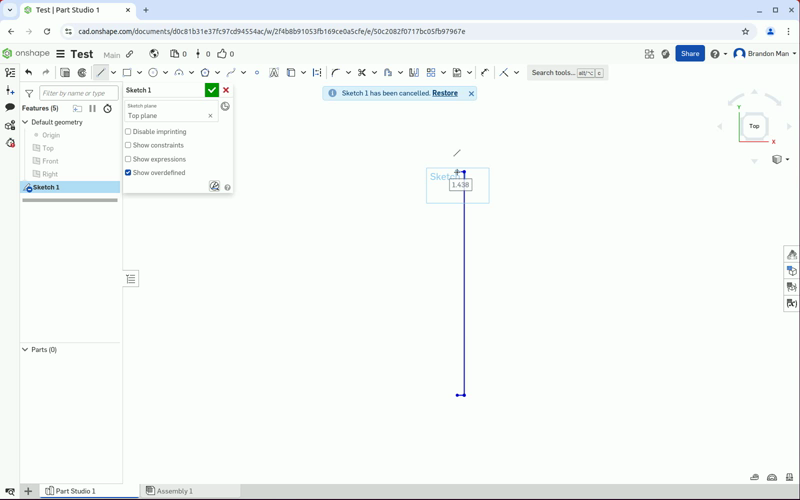
key_up(shift)
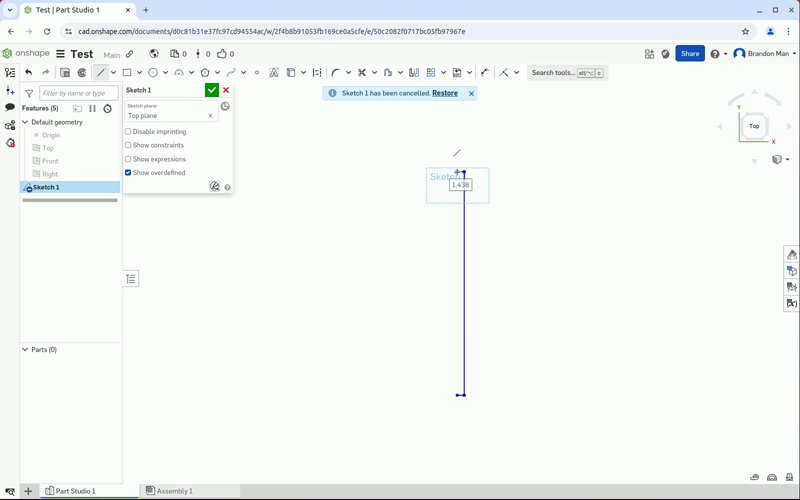
key_down(shift)
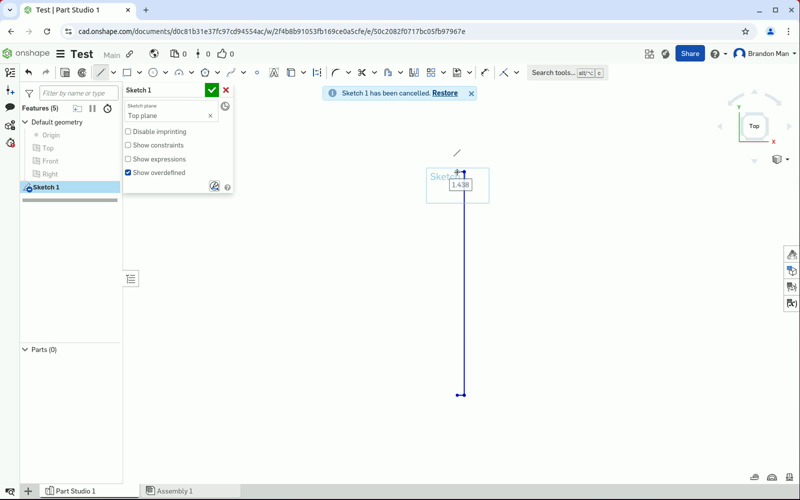
mouse_move(457, 395)
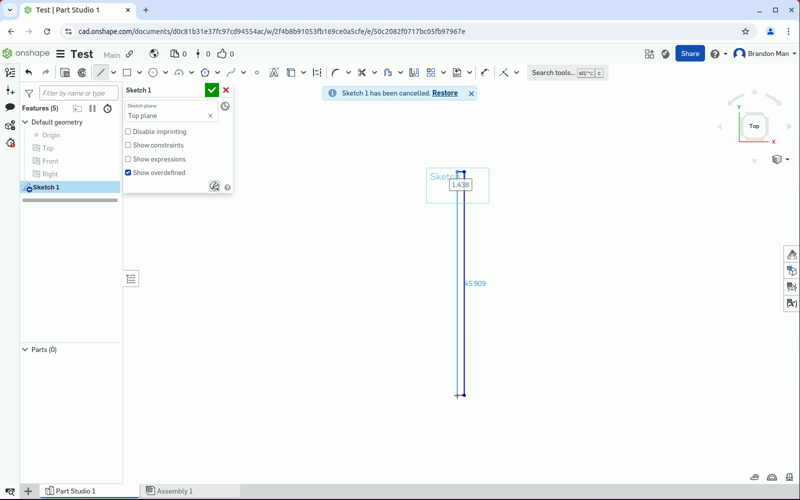
key_up(shift)
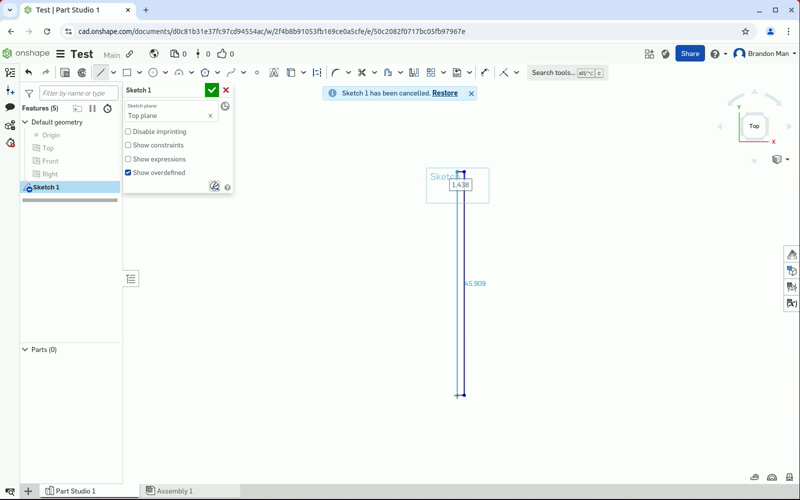
click(457, 395)
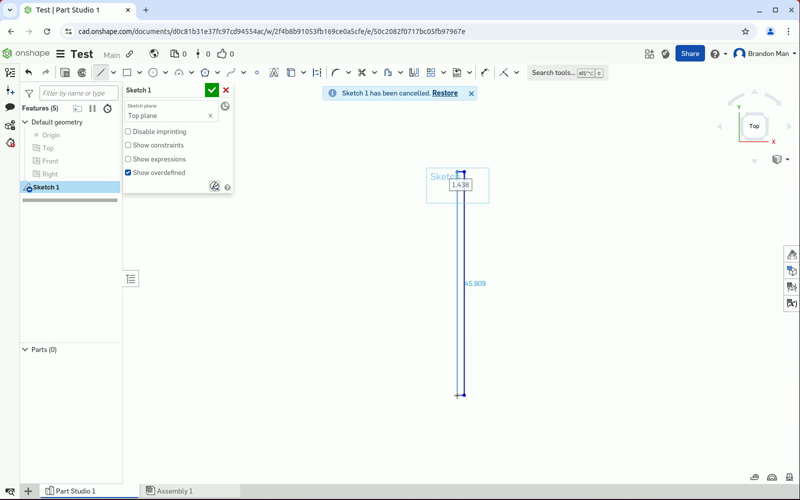
key(esc)
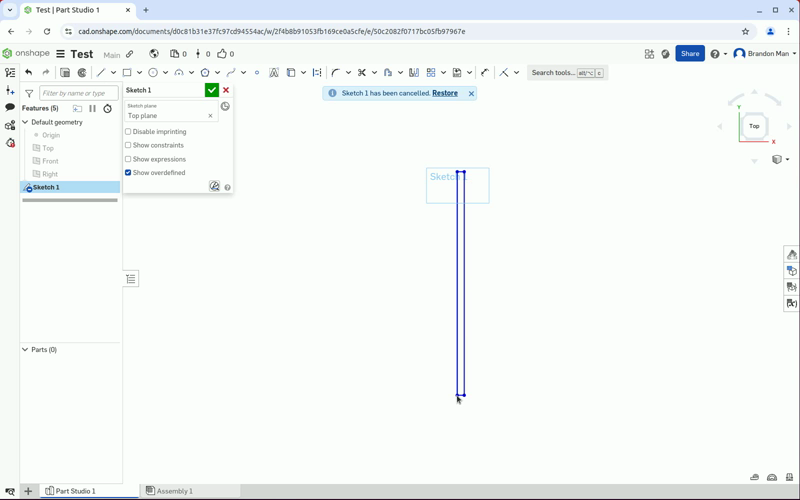
mouse_move(463, 206)
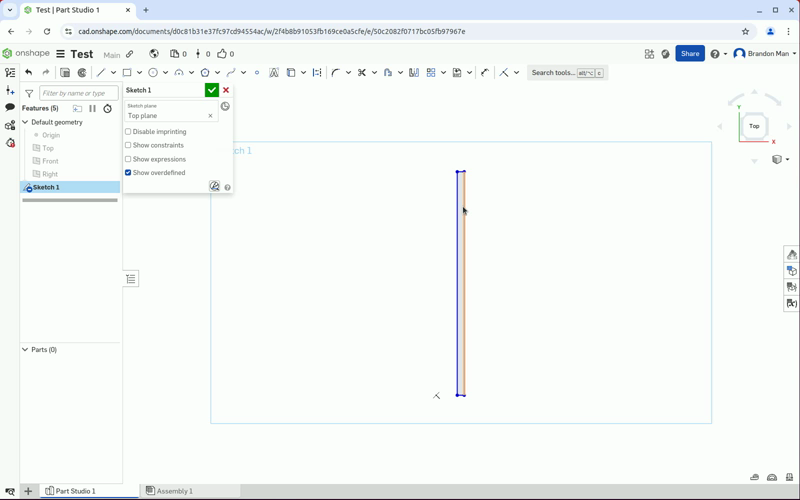
scroll(6)
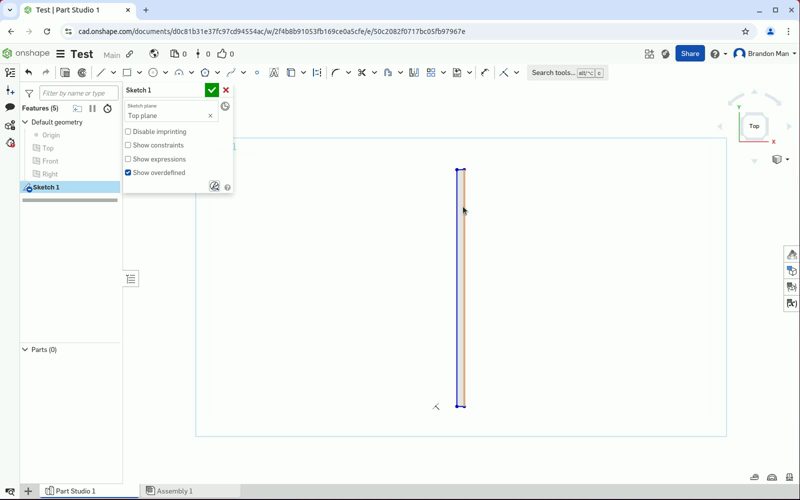
scroll(6)
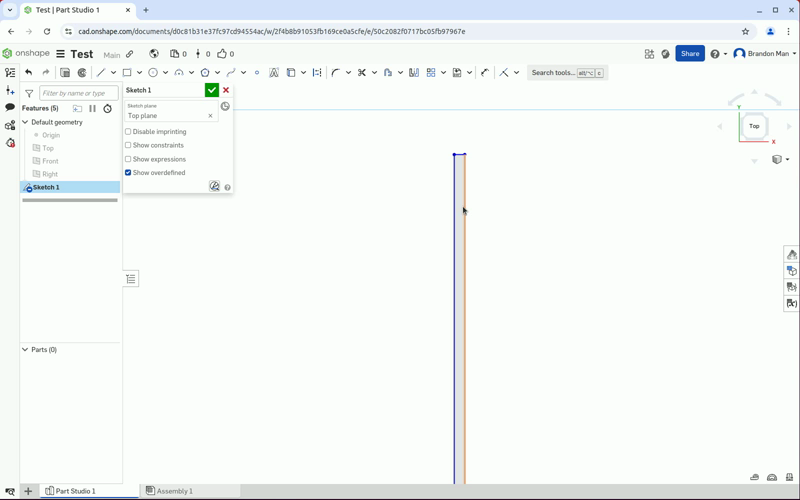
scroll(6)
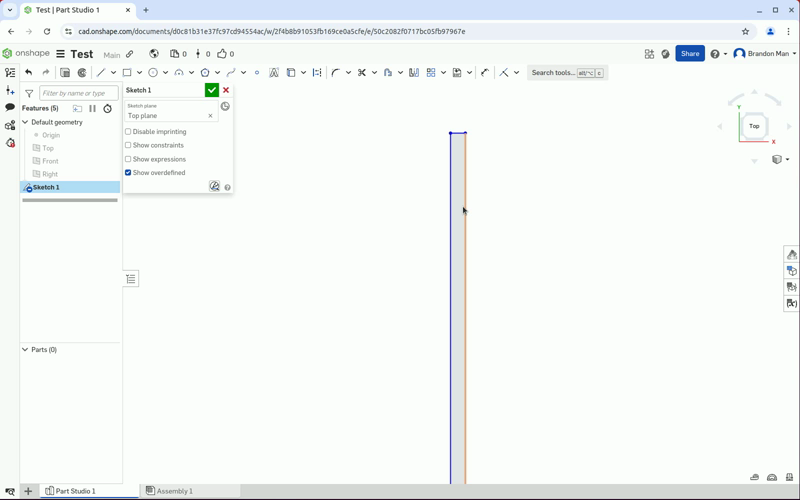
scroll(6)
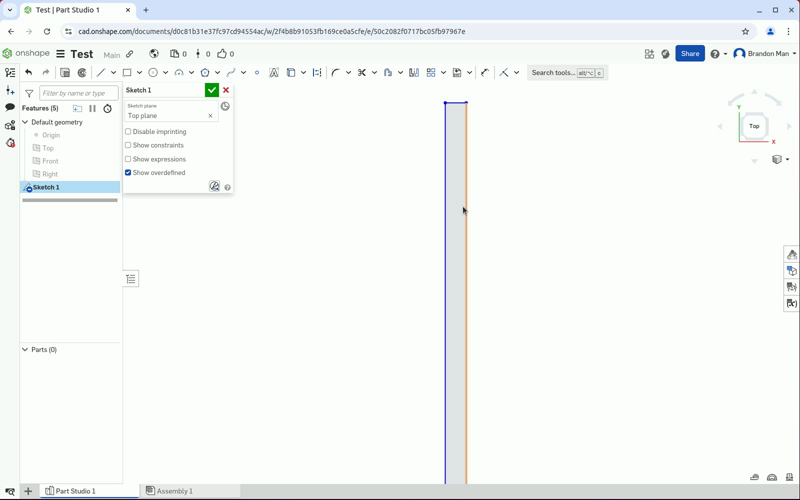
scroll(6)
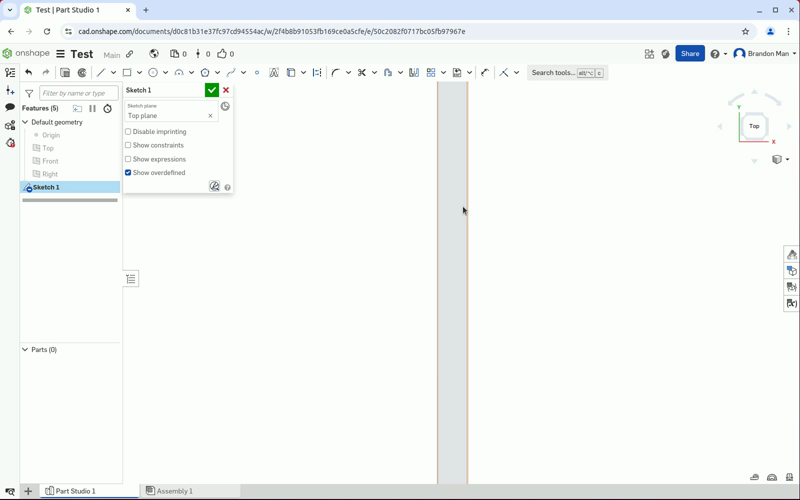
scroll(6)
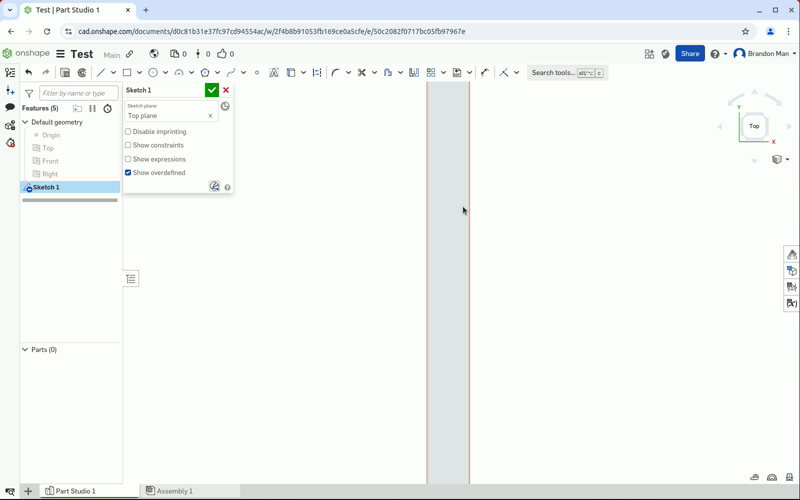
scroll(6)
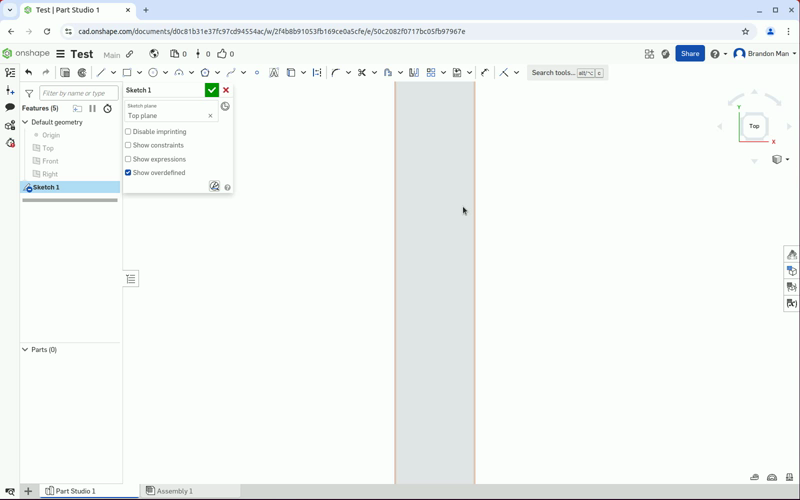
click(463, 206)
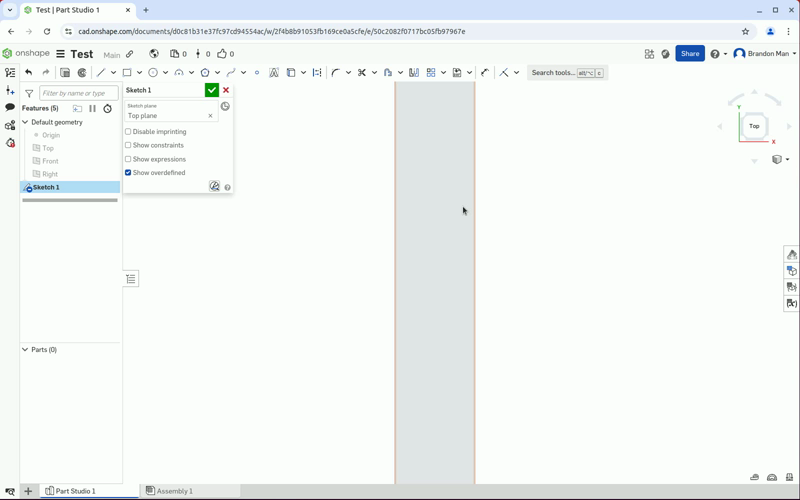
scroll(-6)
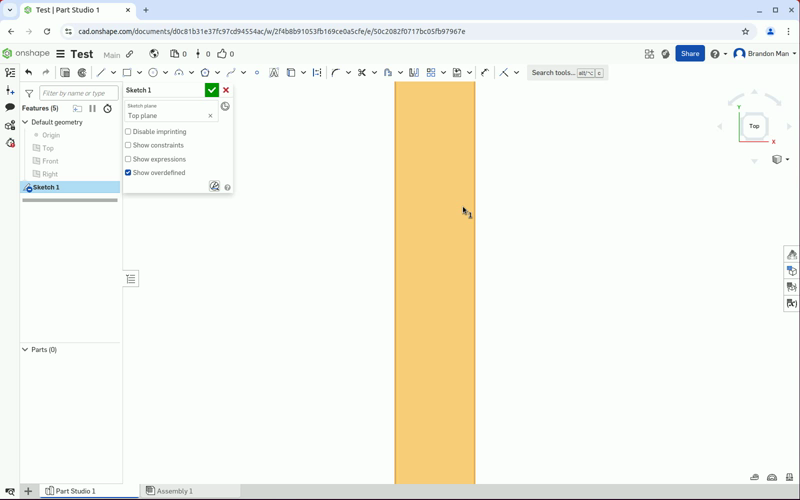
scroll(-6)
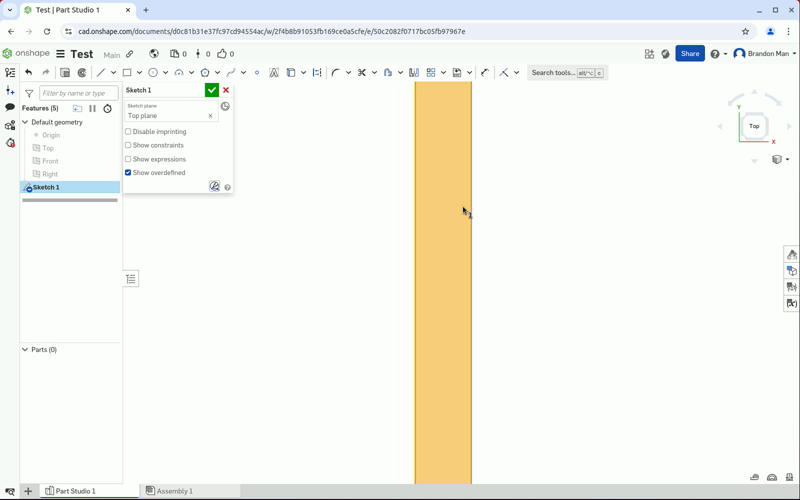
scroll(-6)
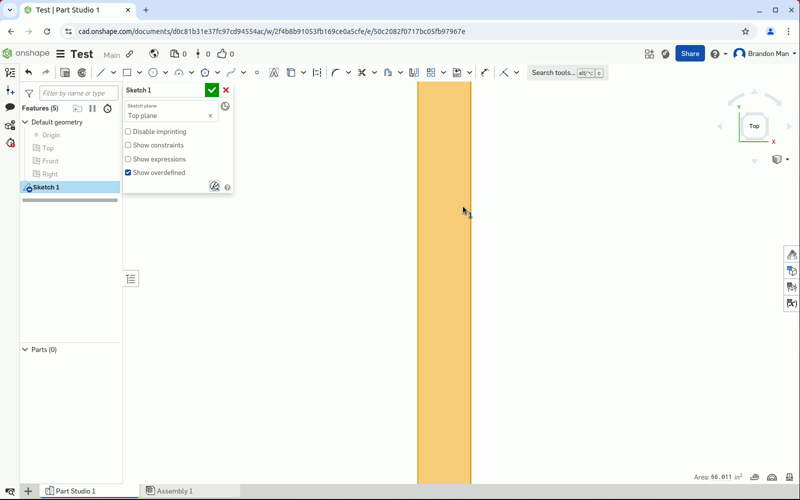
scroll(-6)
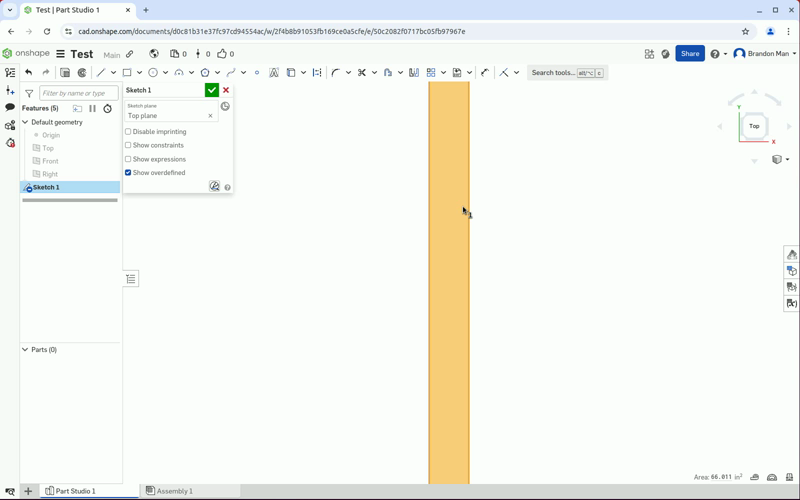
scroll(-6)
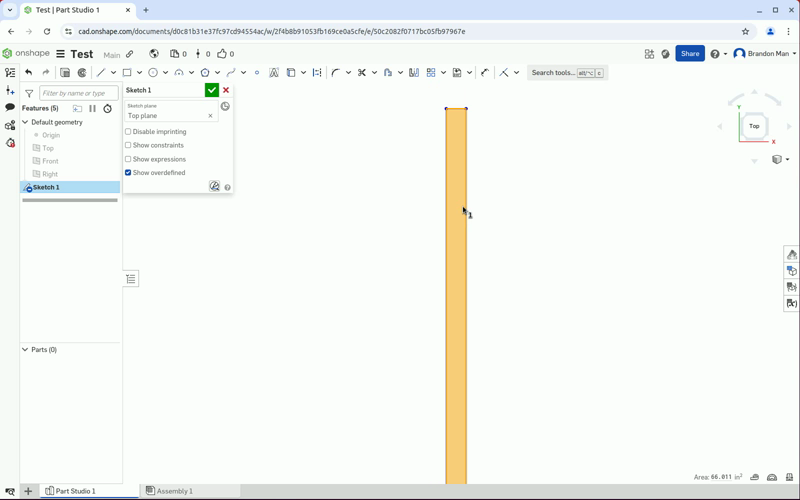
scroll(-6)
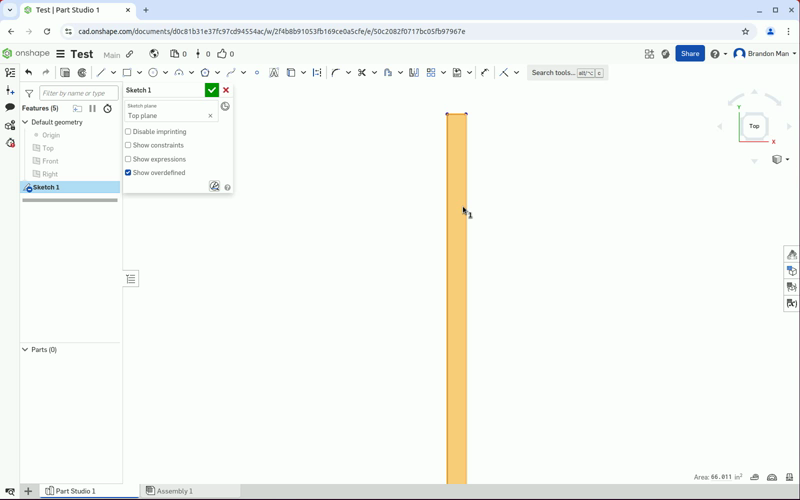
scroll(-6)
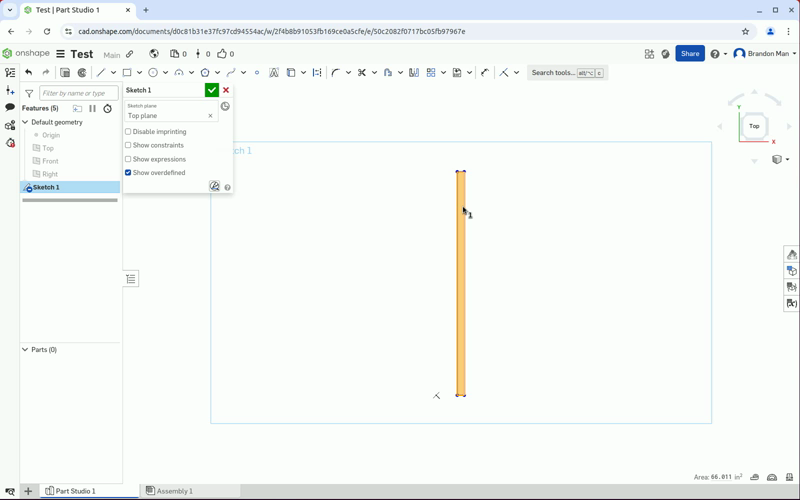
mouse_move(73, 352)
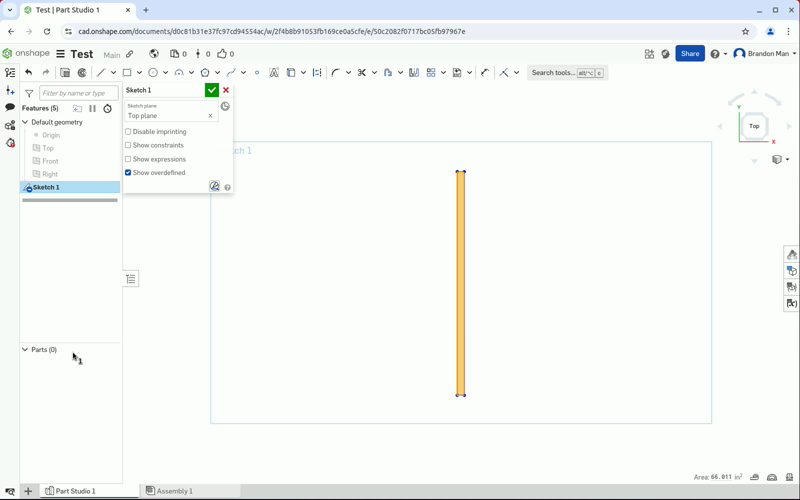
key(shift+y)
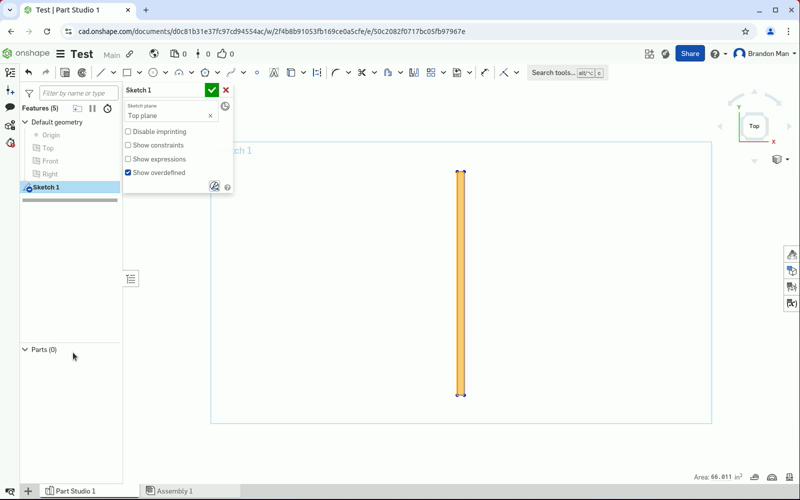
key(shift+e)
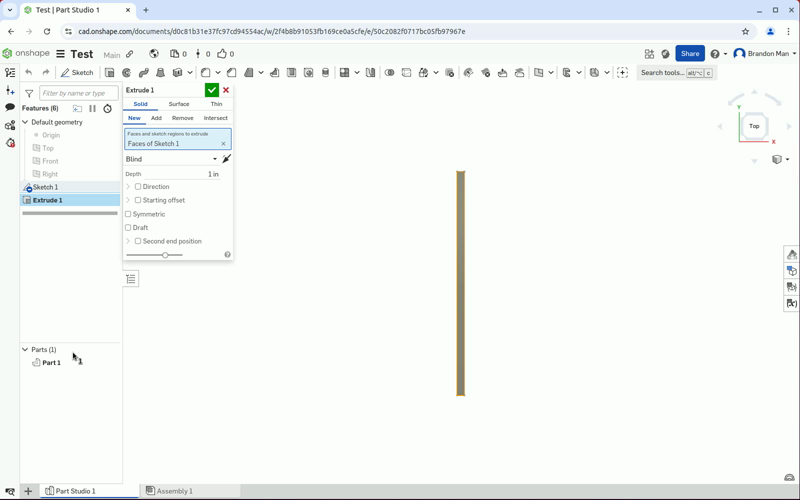
mouse_move(143, 106)
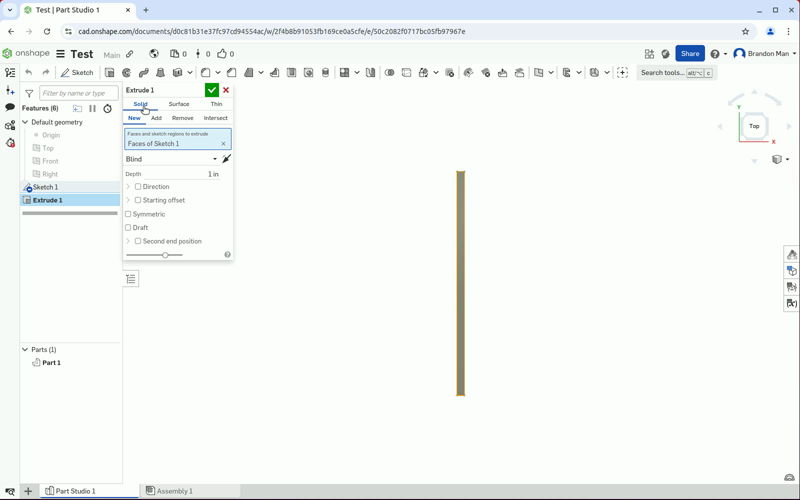
click(143, 106)
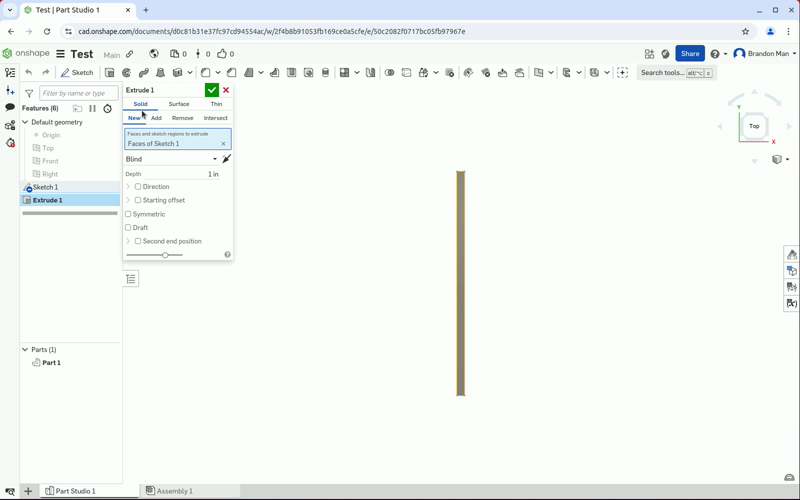
mouse_move(137, 120)
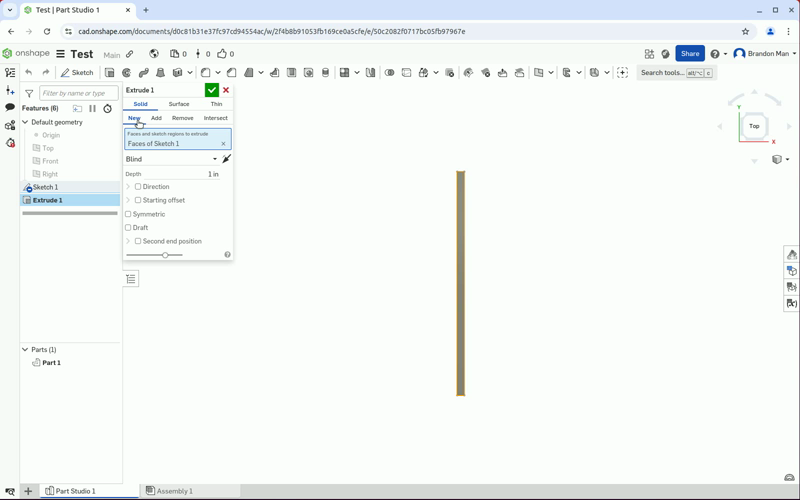
click(137, 120)
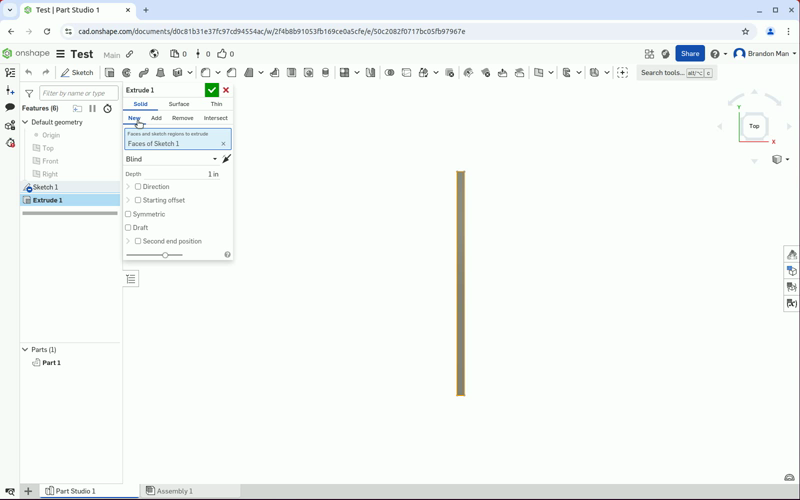
key(tab, 4)
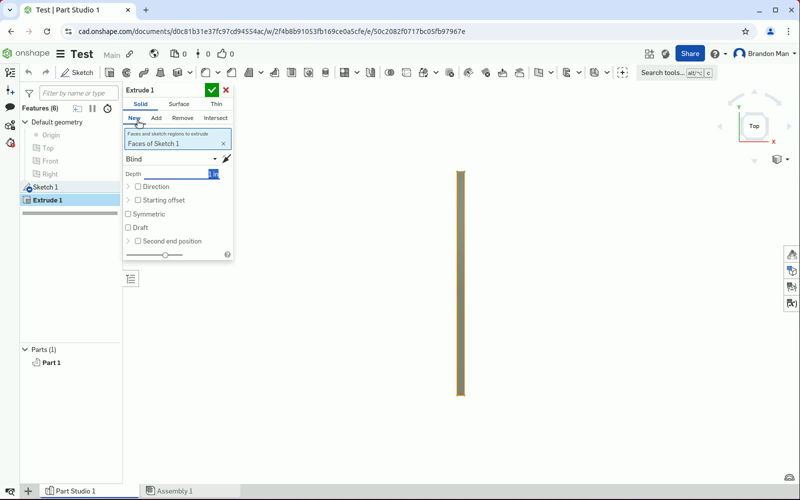
text(13.961)
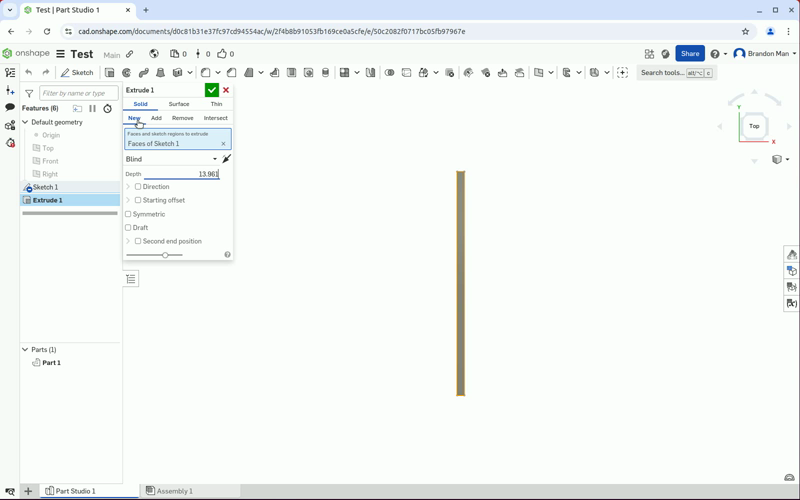
key(enter)
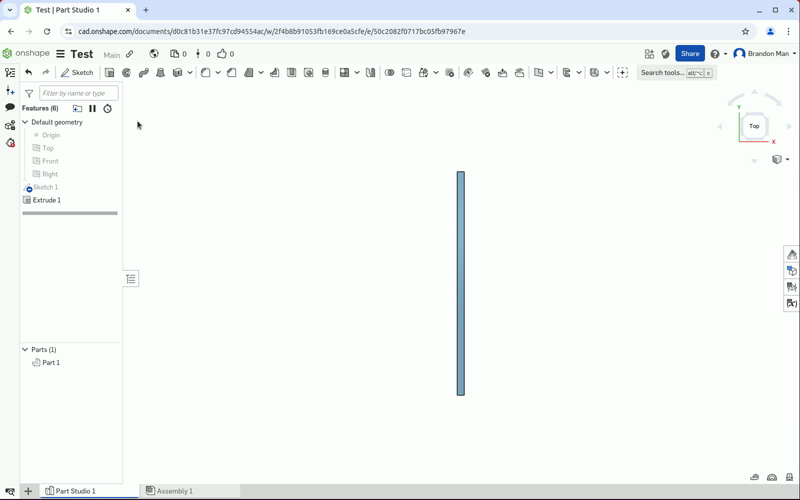
key(shift+h)
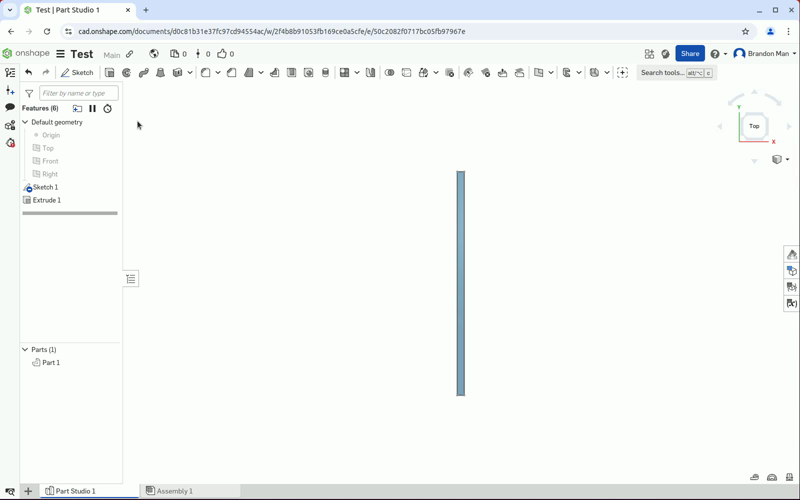
key(shift+h)
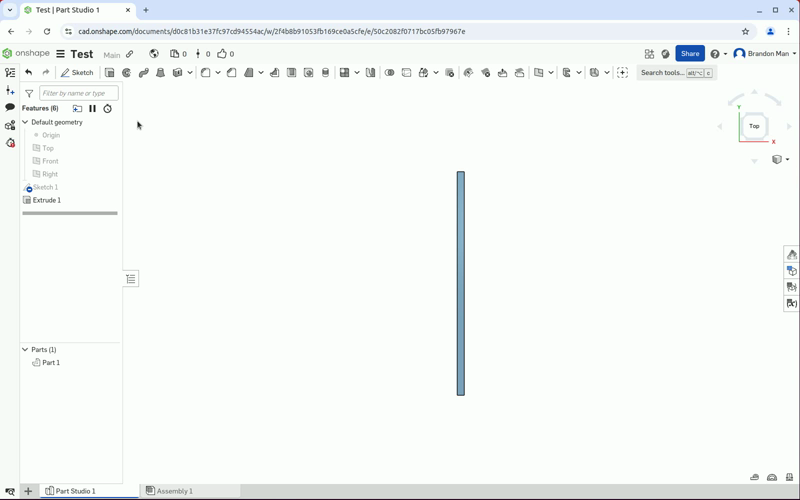
mouse_move(73, 189)
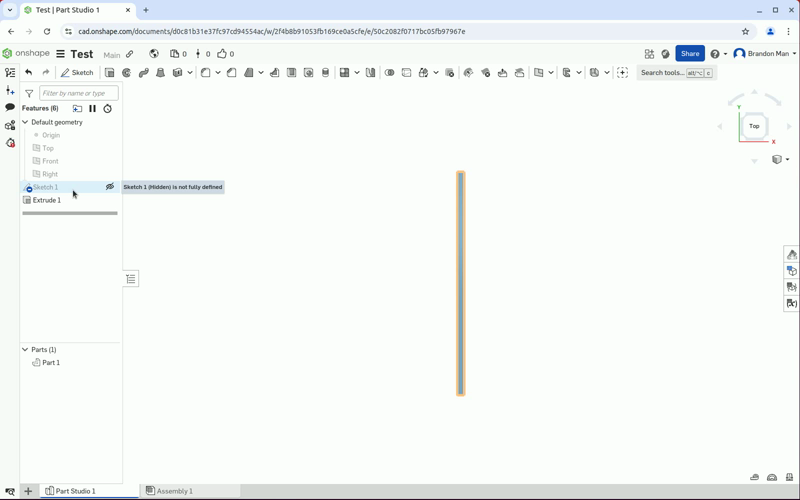
click(73, 189)
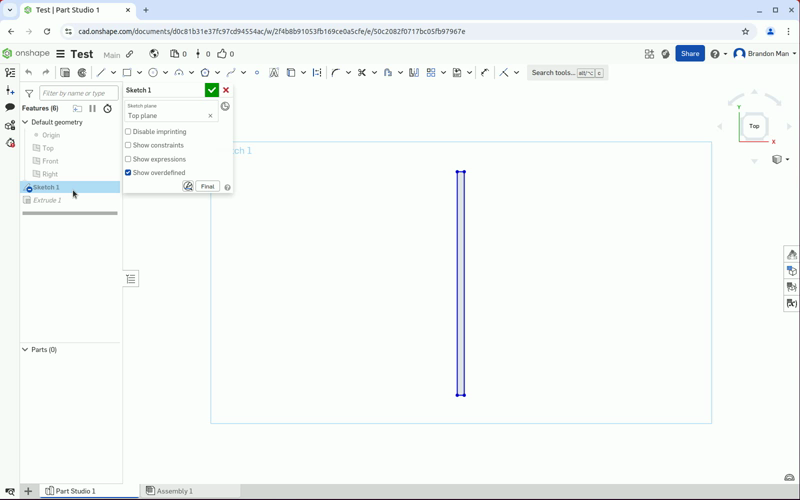
mouse_move(229, 92)
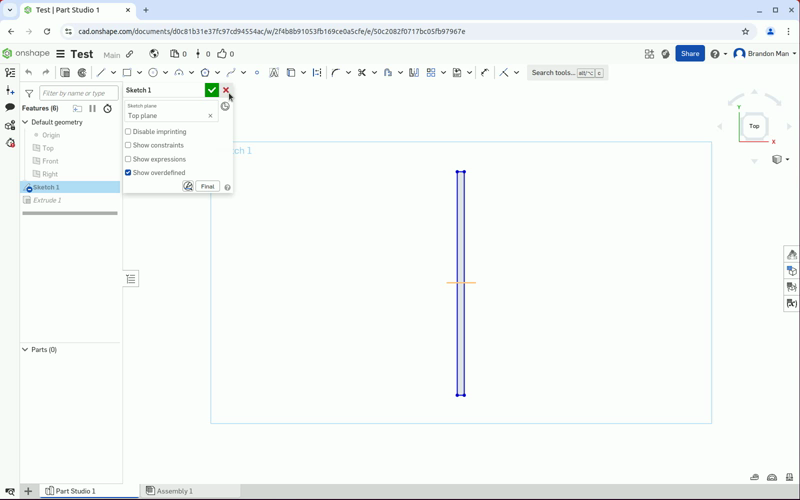
click(229, 92)
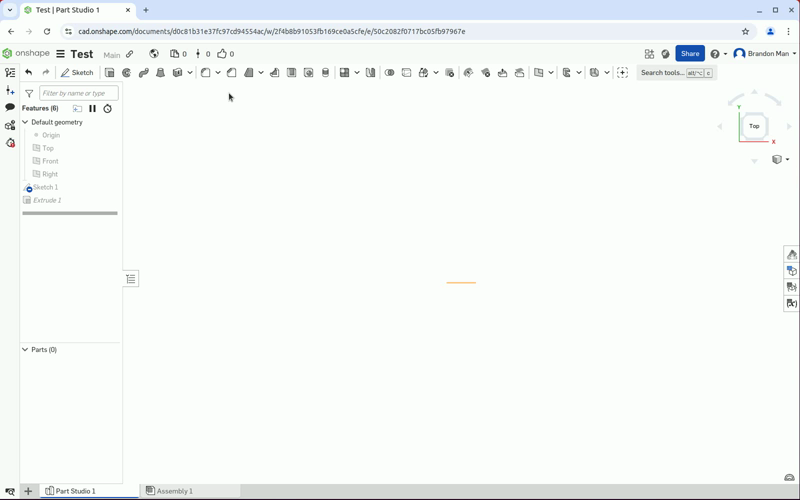
mouse_move(73, 352)
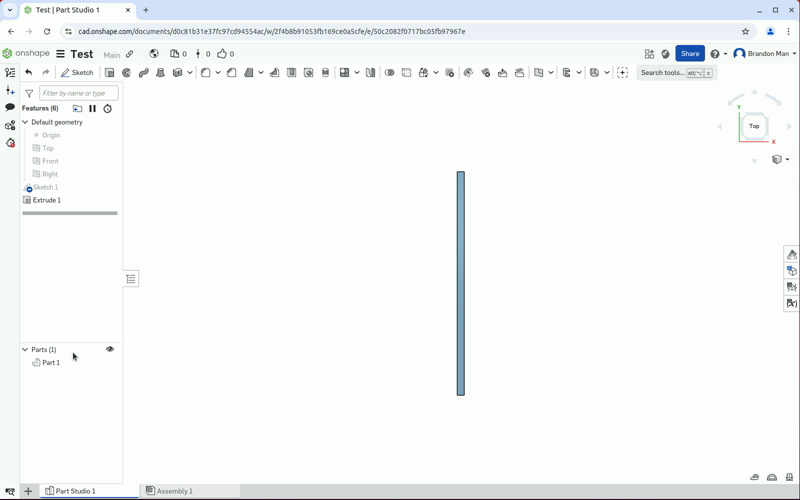
key(y)
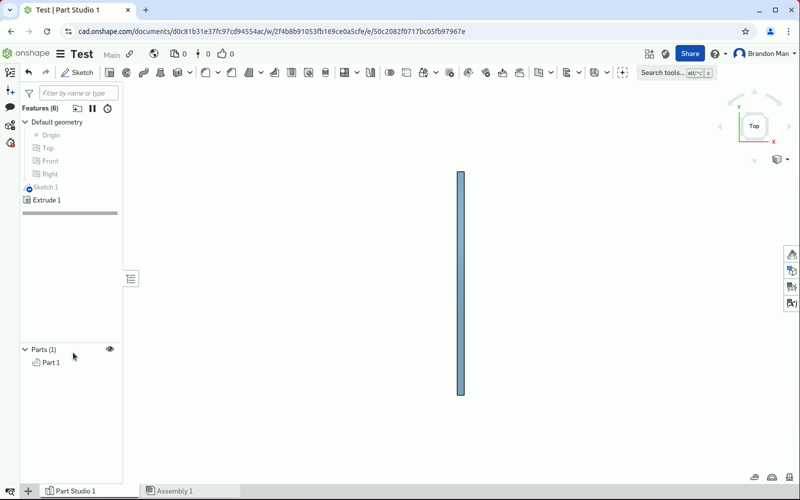
key(shift+p)
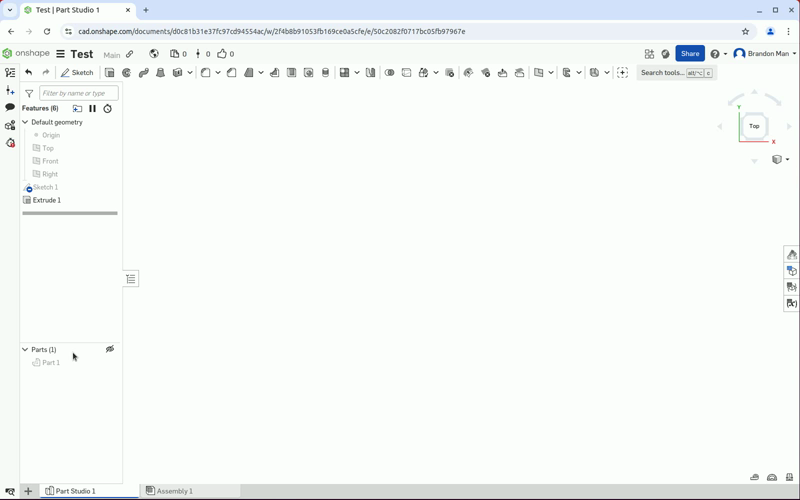
key(space)
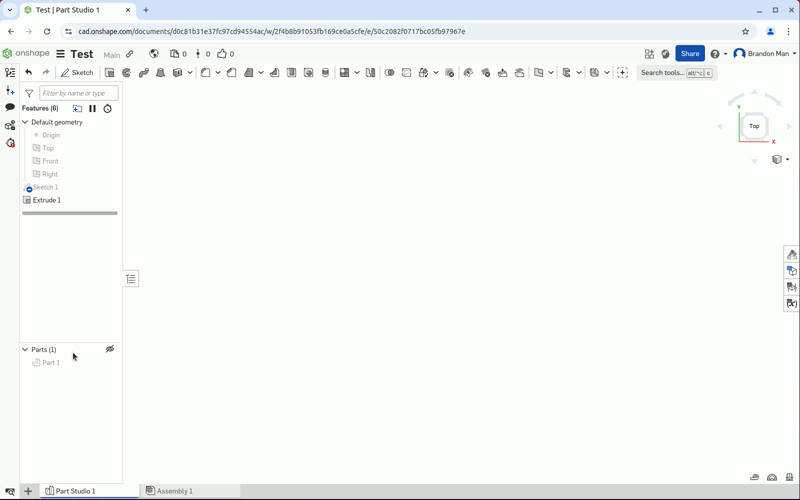
key_down(shift)
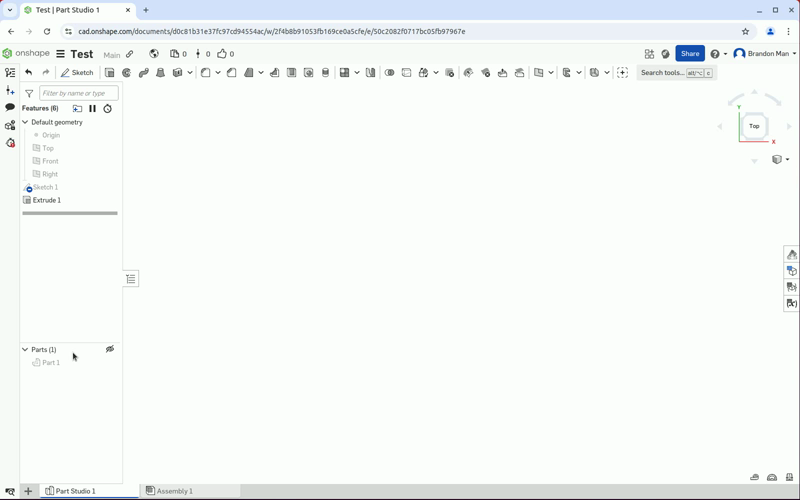
key(up)
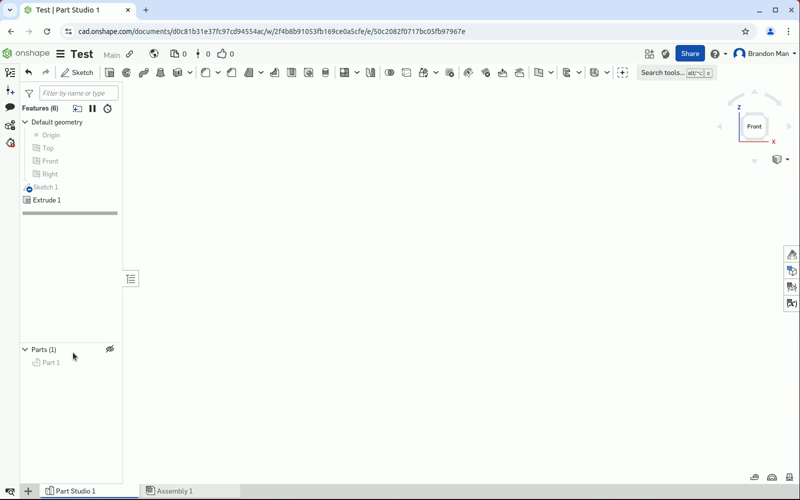
key_up(shift)
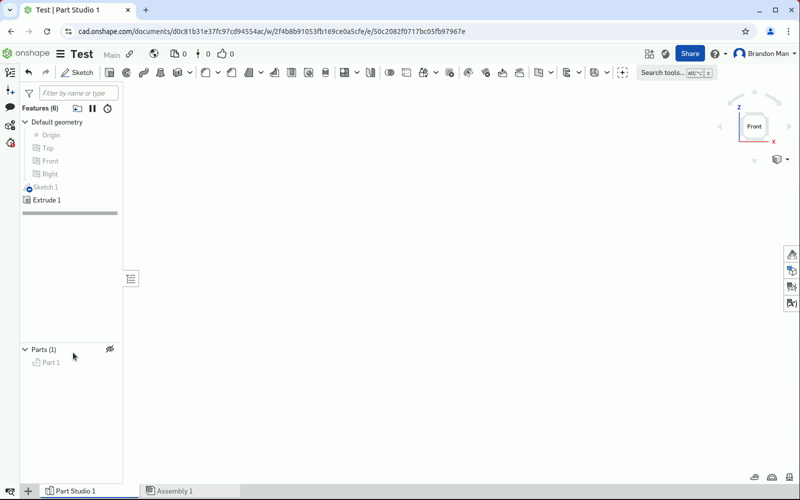
key(space)
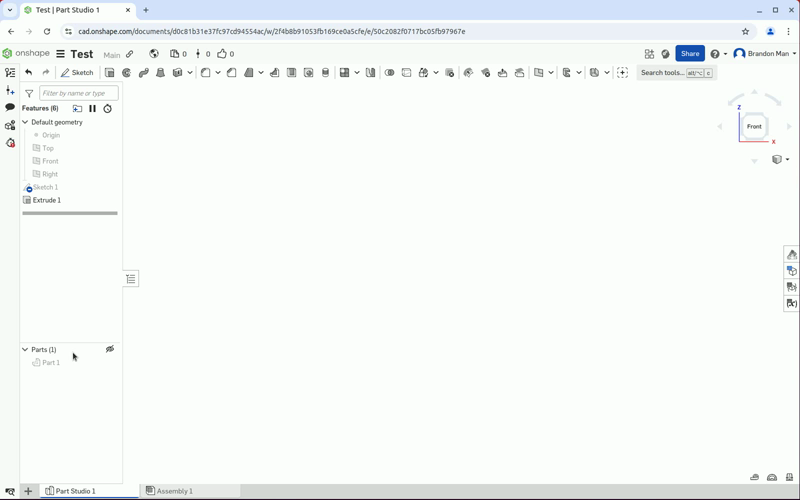
key_down(shift)
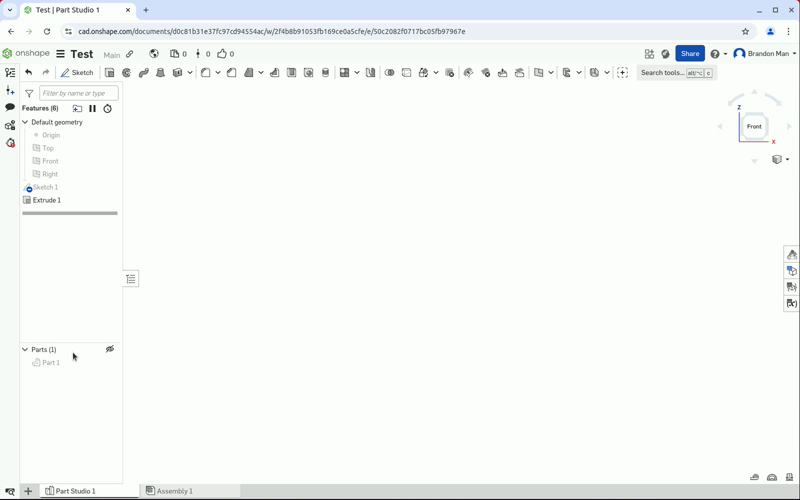
key(left)
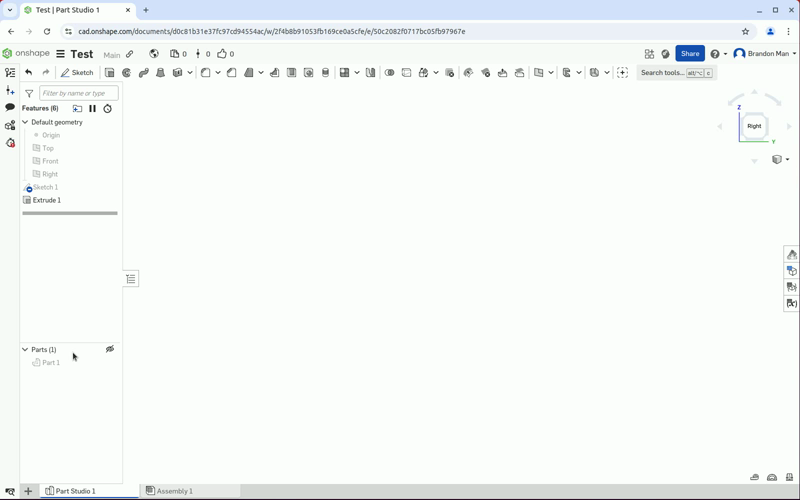
key_up(shift)
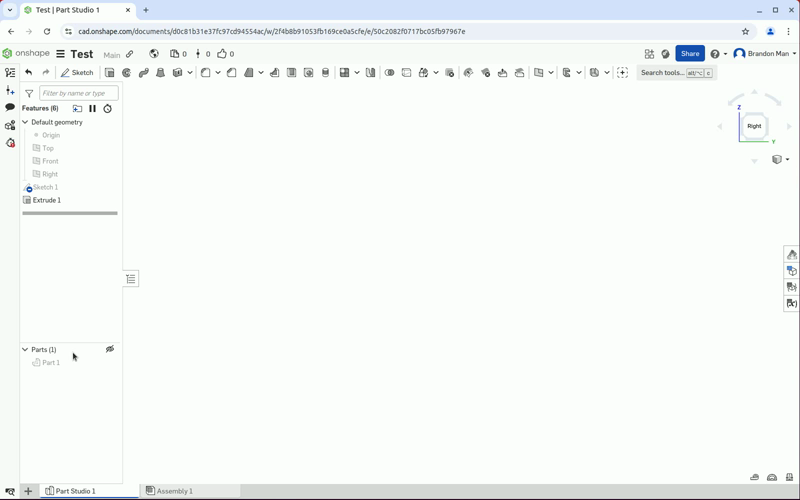
mouse_move(73, 352)
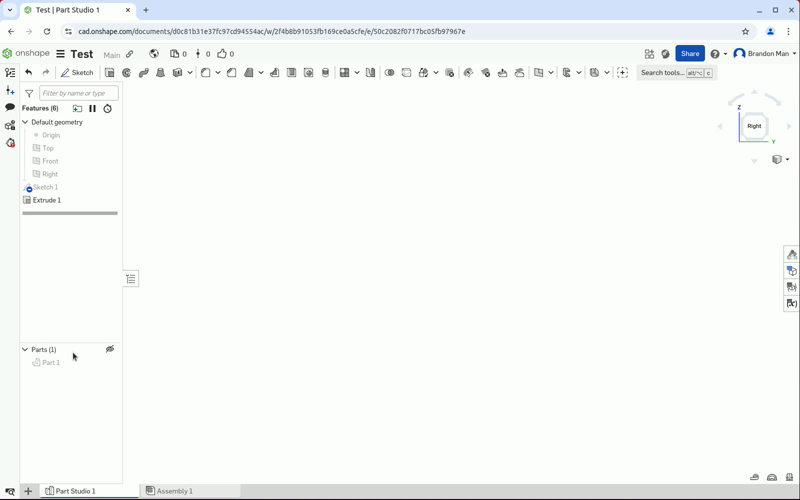
key(shift+y)
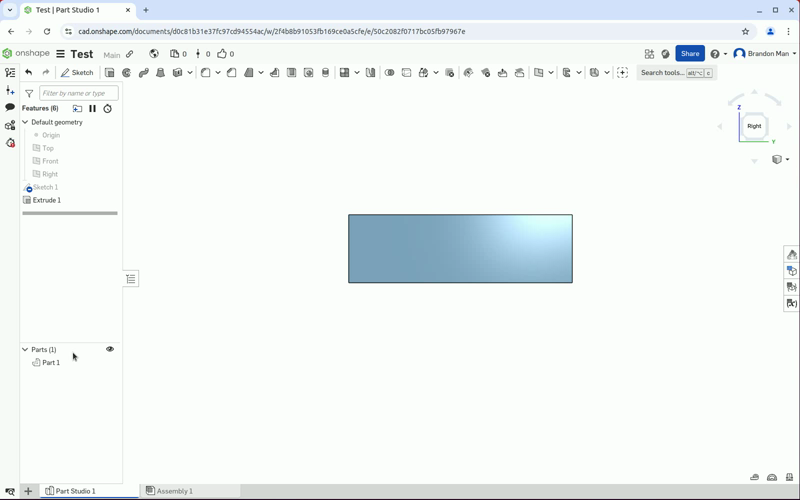
mouse_move(541, 75)
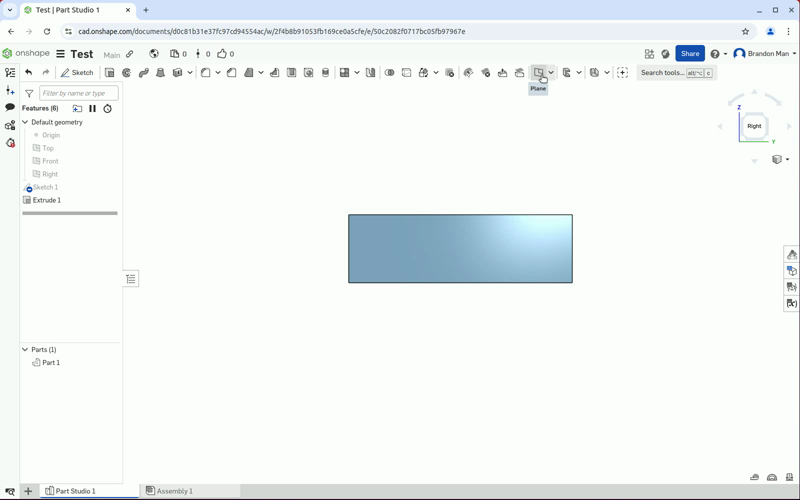
click(541, 75)
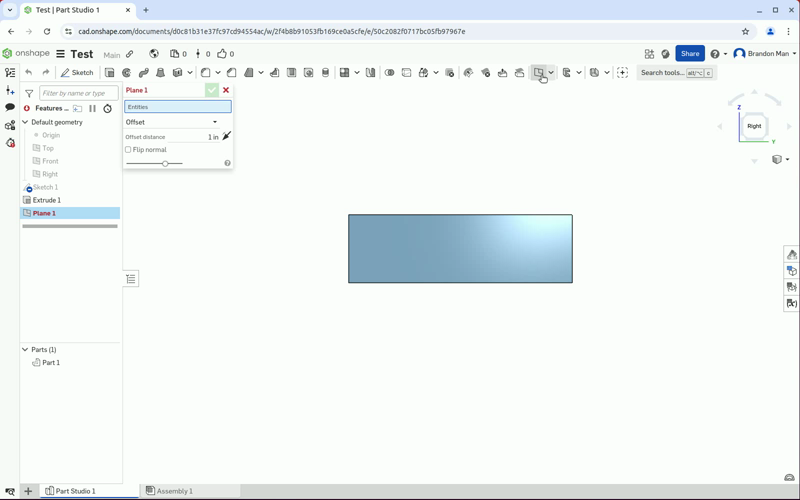
mouse_move(73, 176)
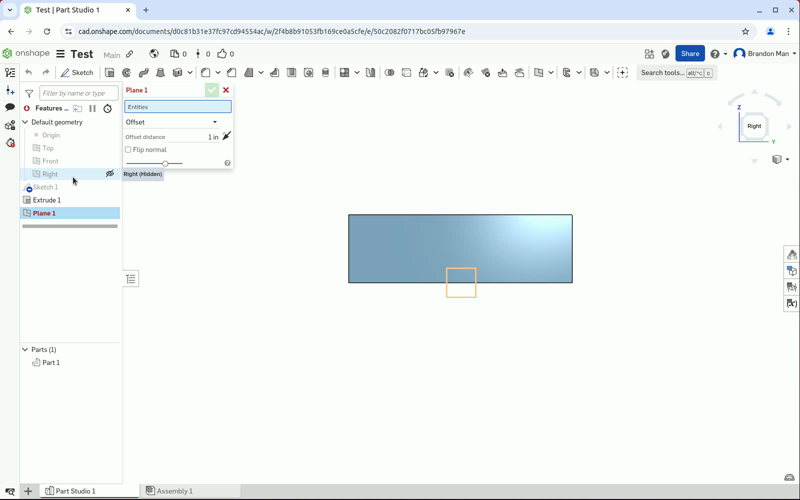
click(73, 176)
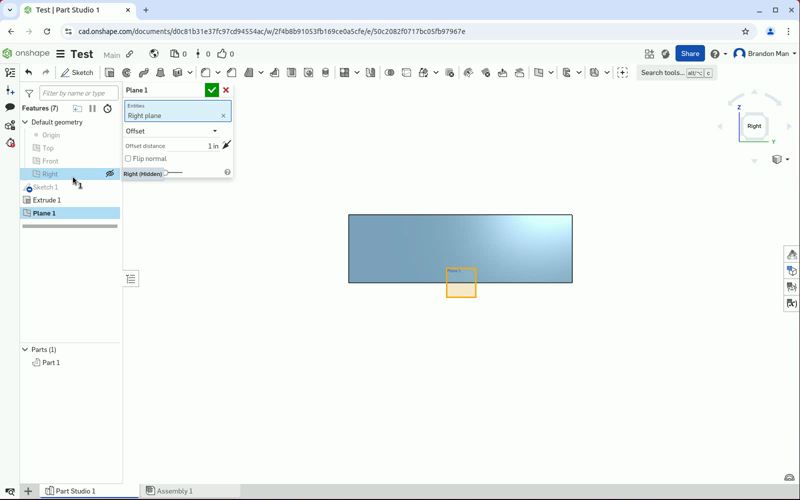
key(tab, 2)
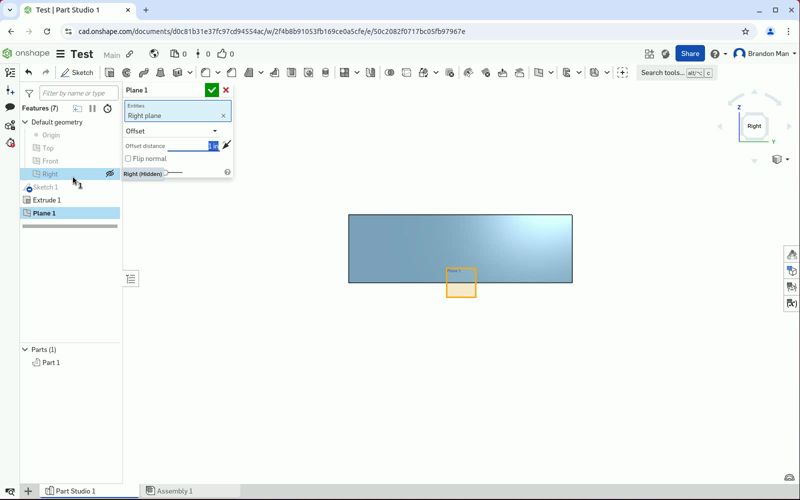
text(0.709)
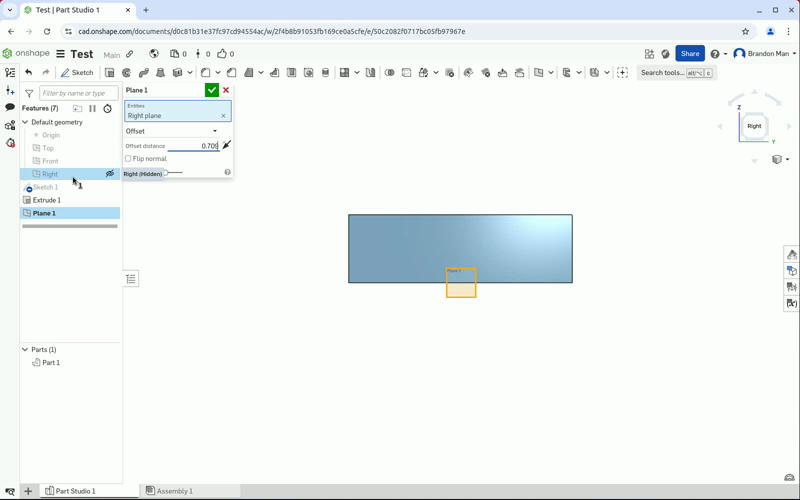
key(enter, 2)
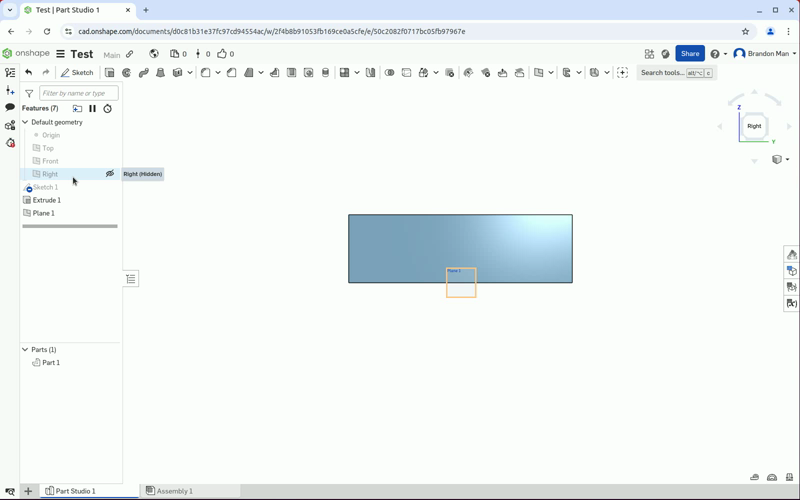
key(shift+s)
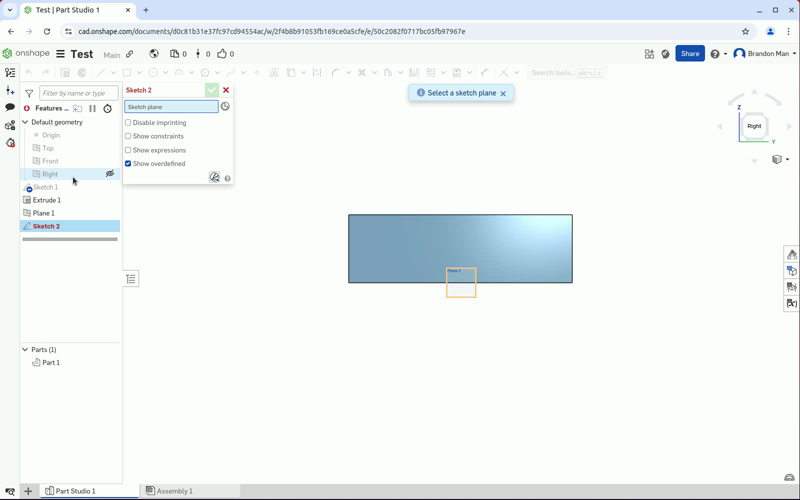
mouse_move(73, 215)
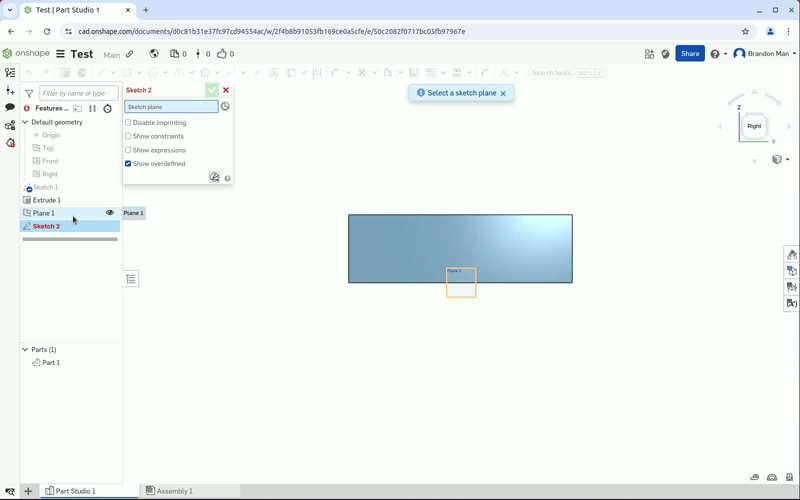
click(73, 215)
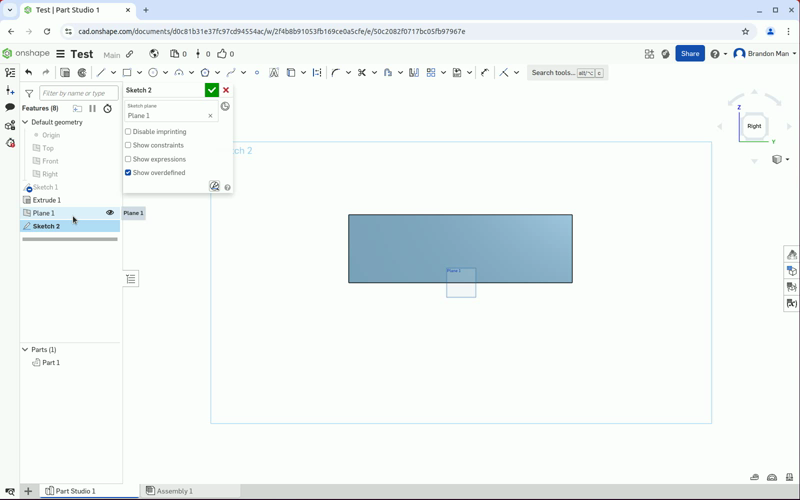
mouse_move(73, 352)
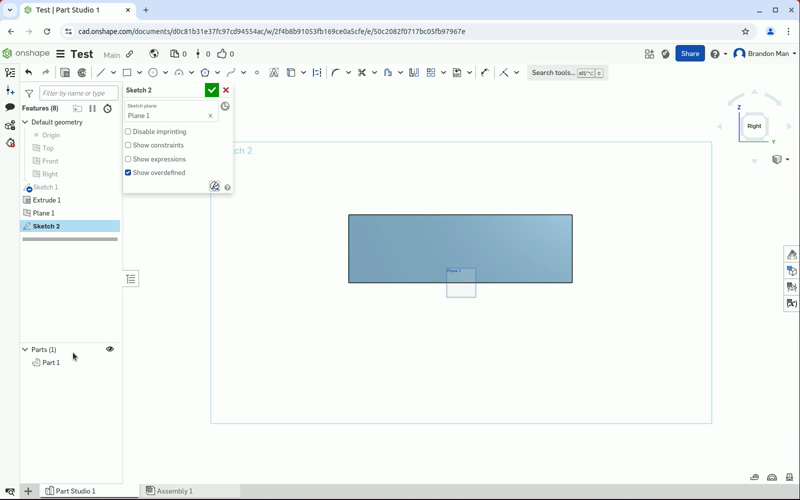
key(y)
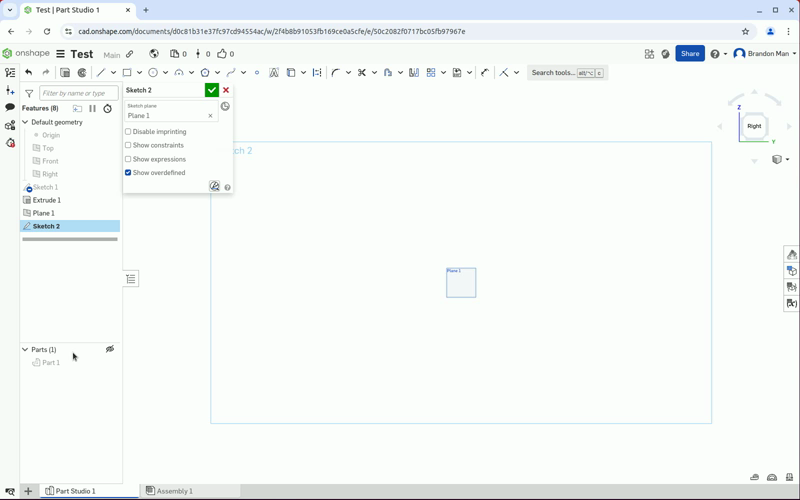
key(l)
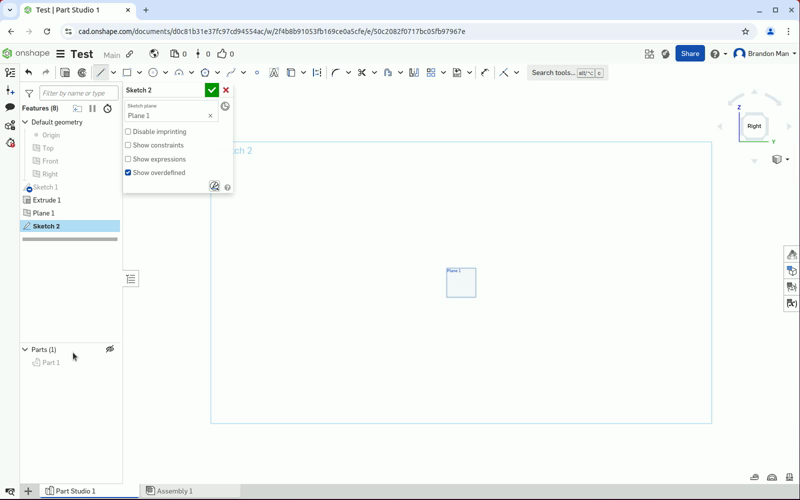
key_down(shift)
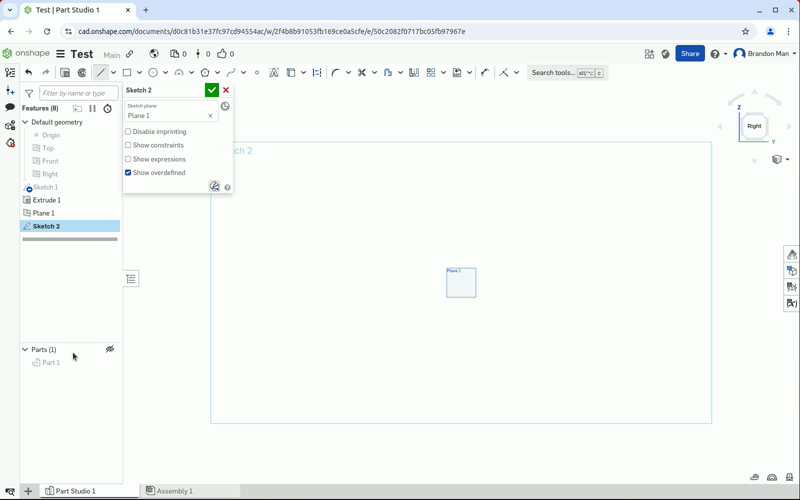
mouse_move(392, 274)
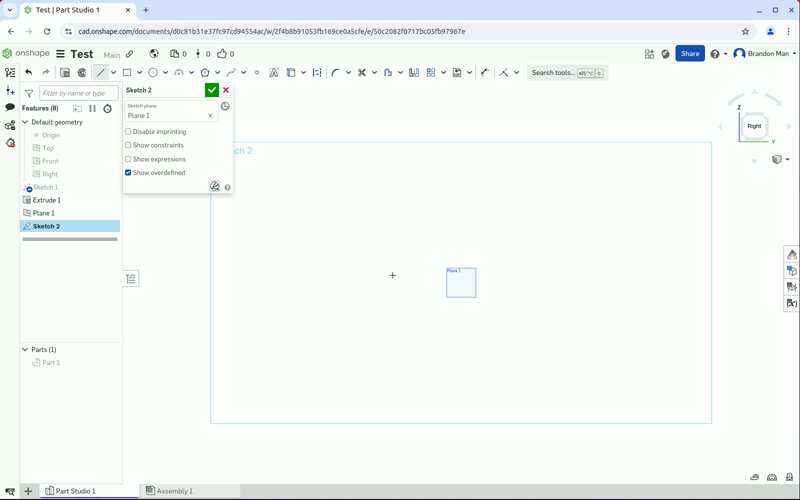
click(392, 274)
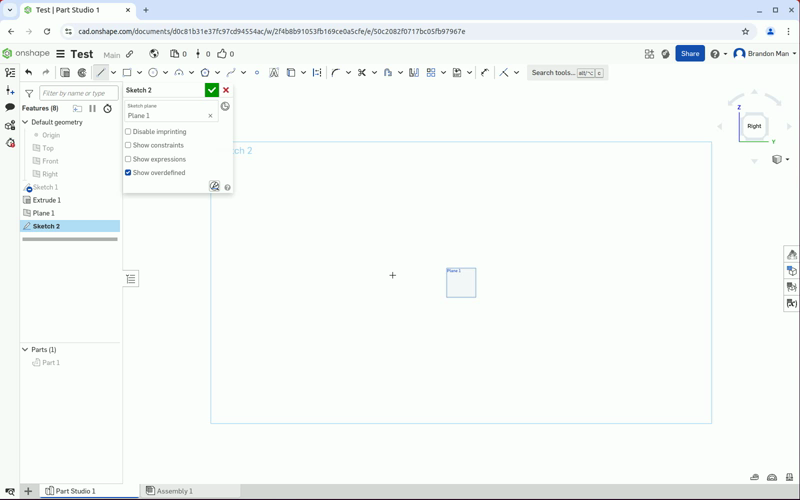
key_up(shift)
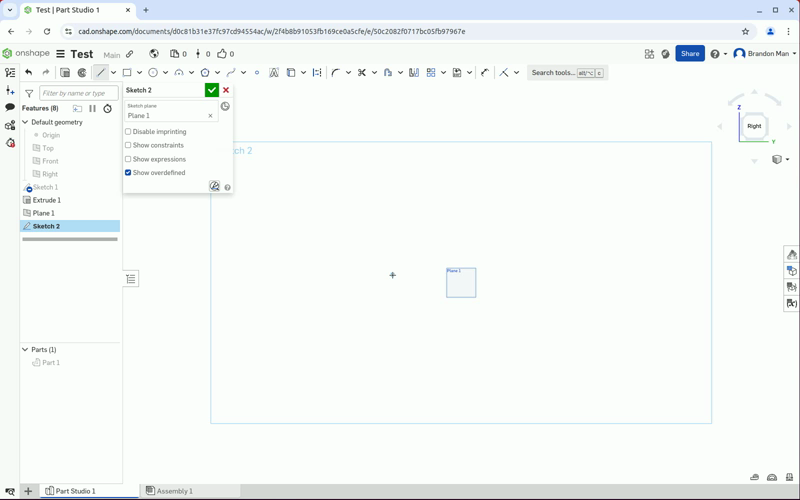
key_down(shift)
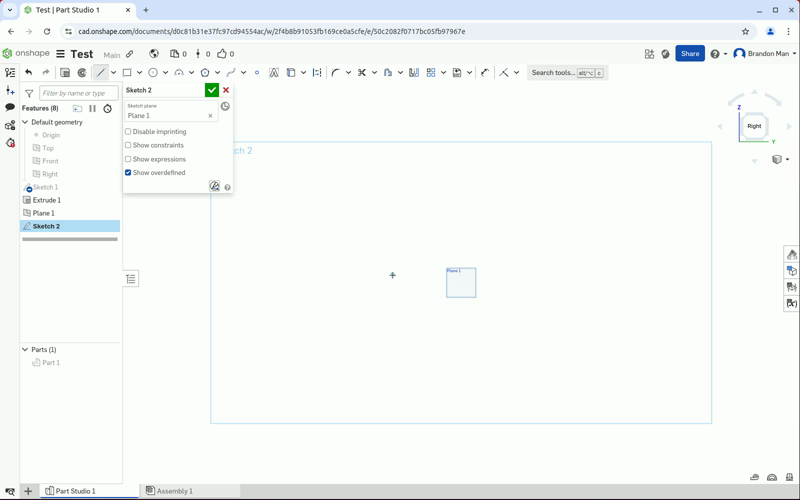
mouse_move(529, 274)
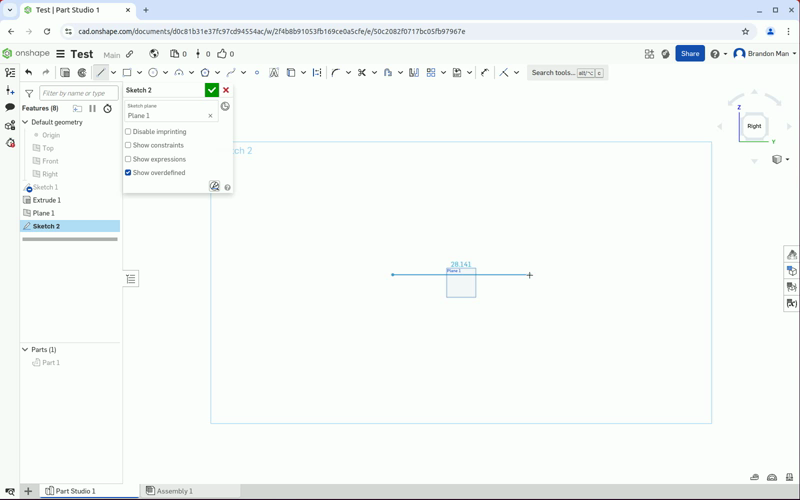
click(529, 274)
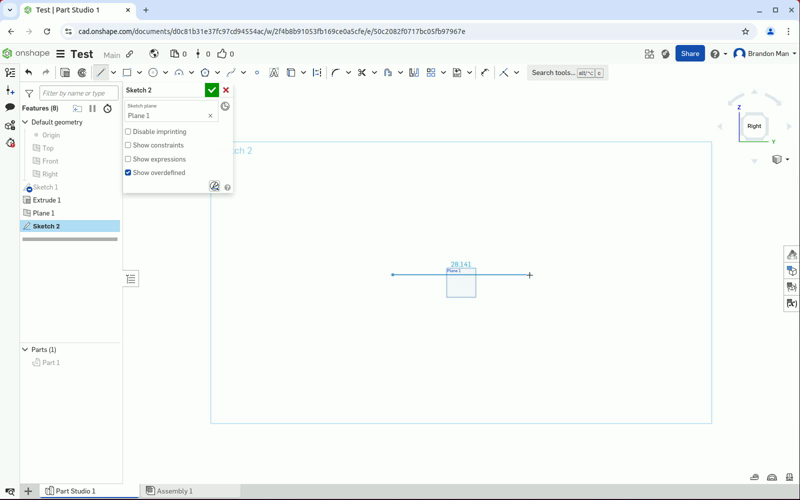
key_up(shift)
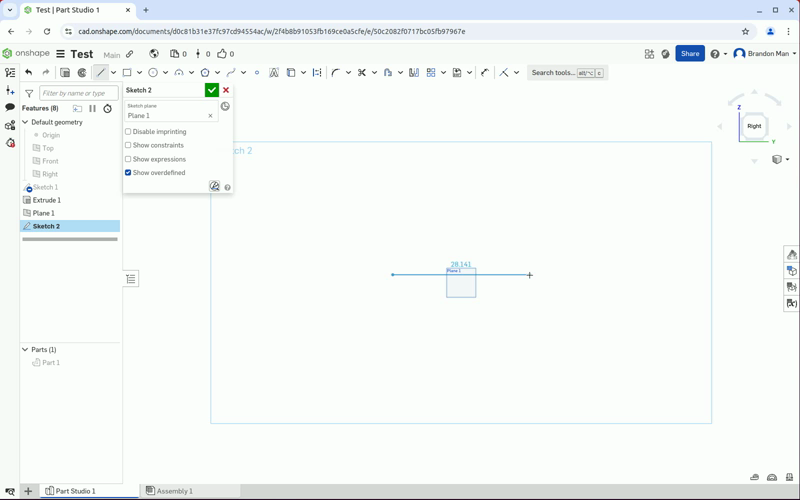
key_down(shift)
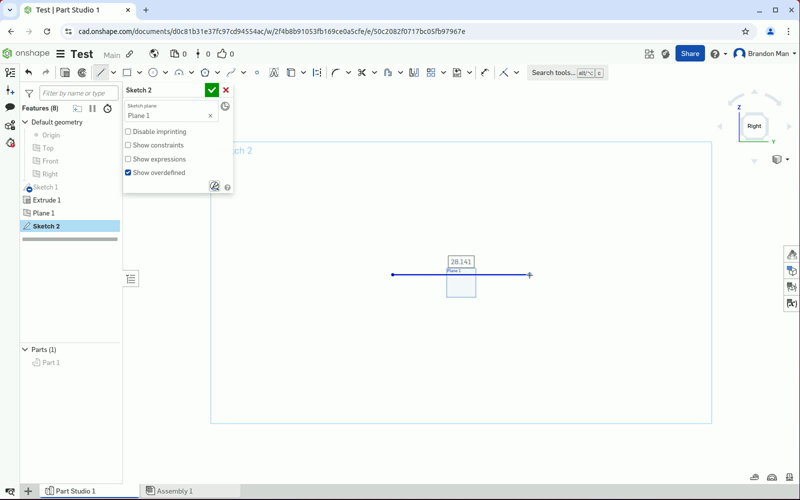
mouse_move(559, 274)
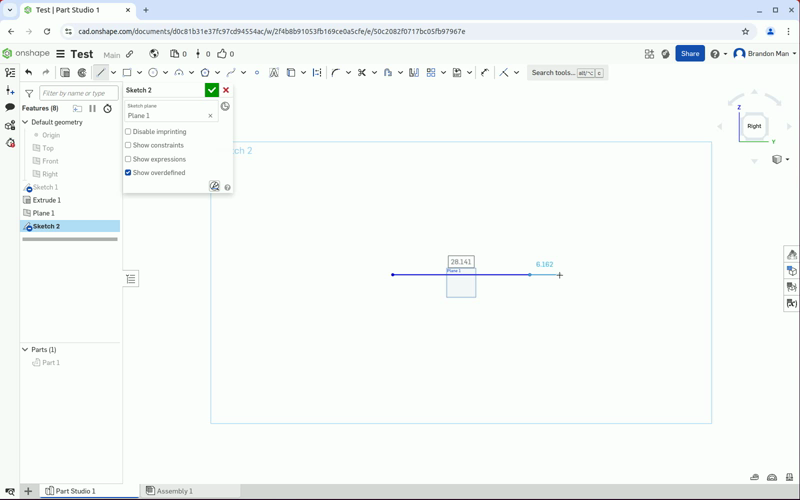
mouse_move(529, 222)
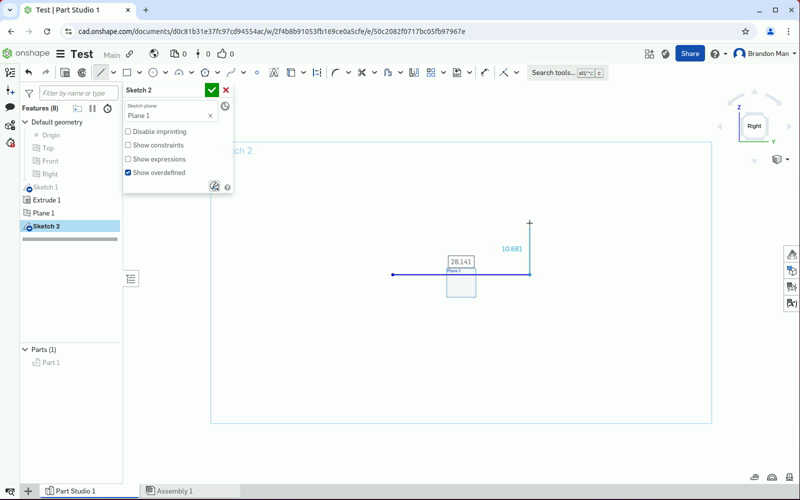
click(529, 222)
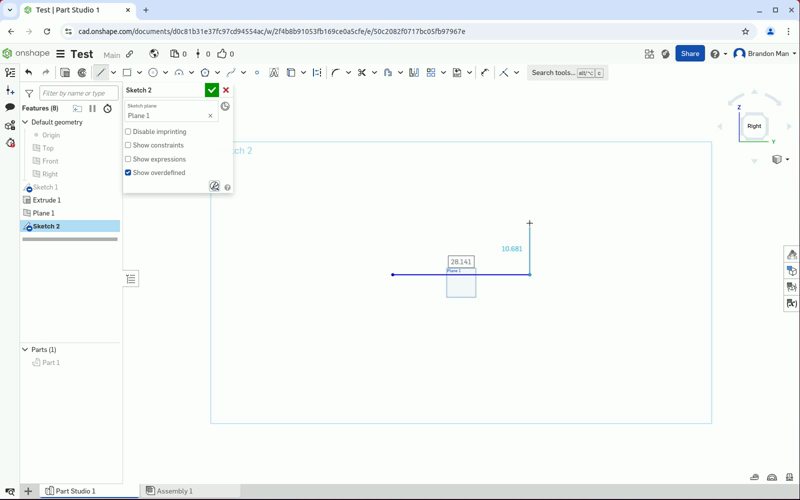
key_up(shift)
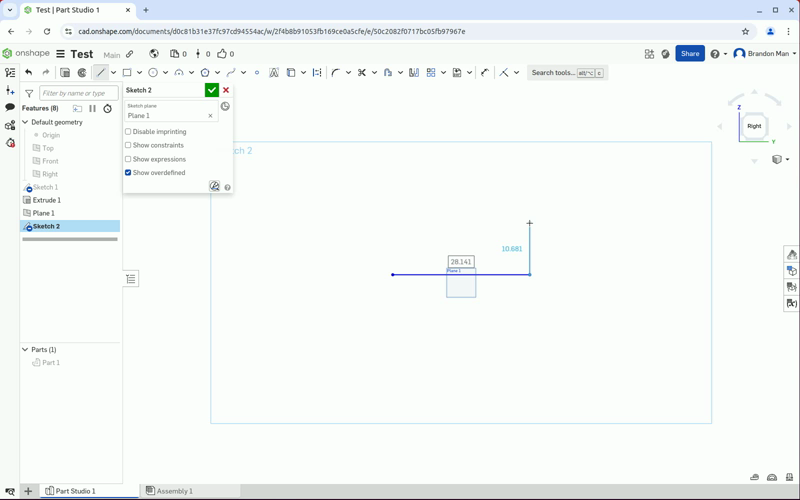
key_down(shift)
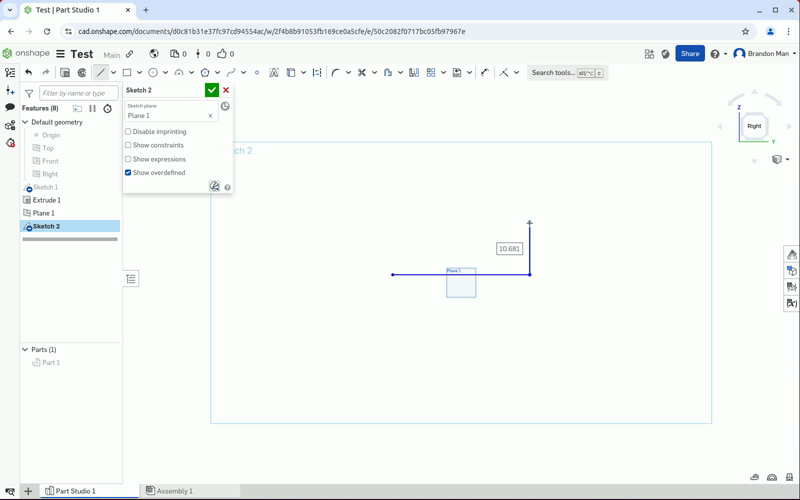
mouse_move(392, 222)
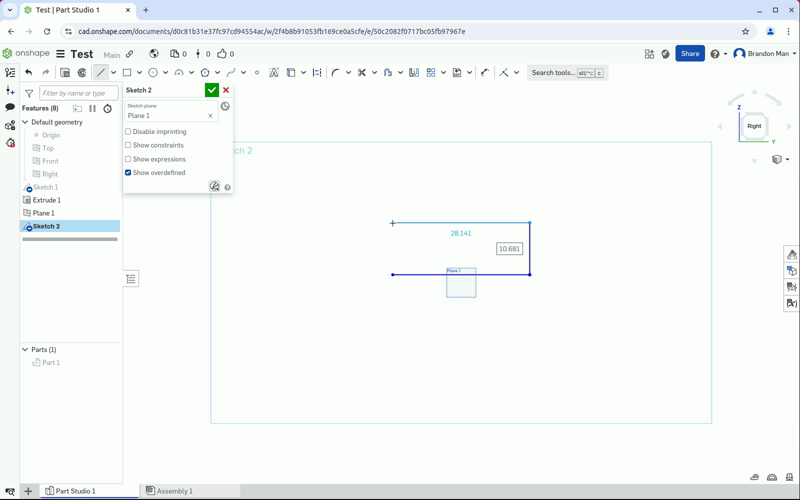
click(392, 222)
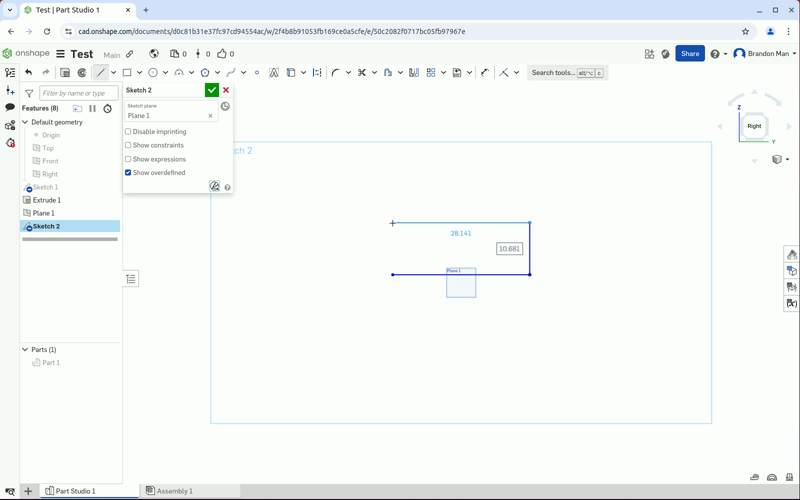
key_up(shift)
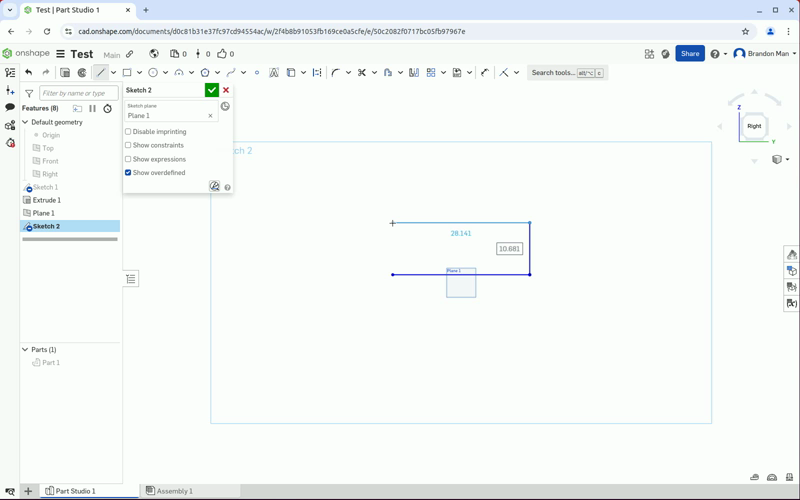
mouse_move(422, 222)
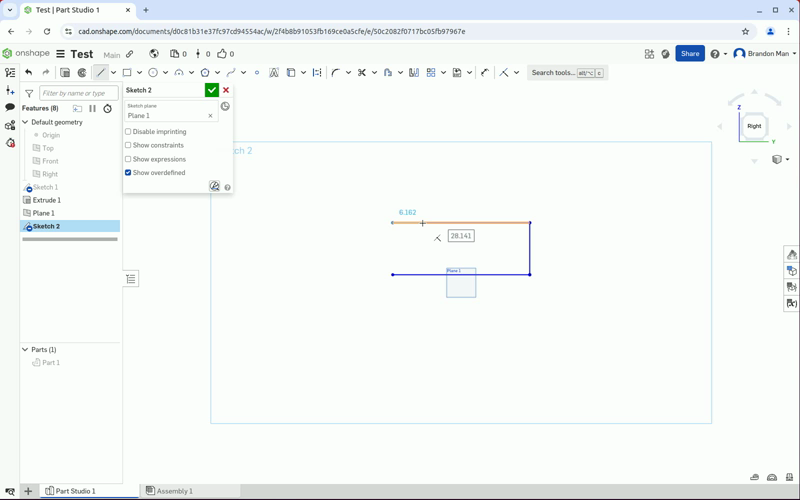
key_down(shift)
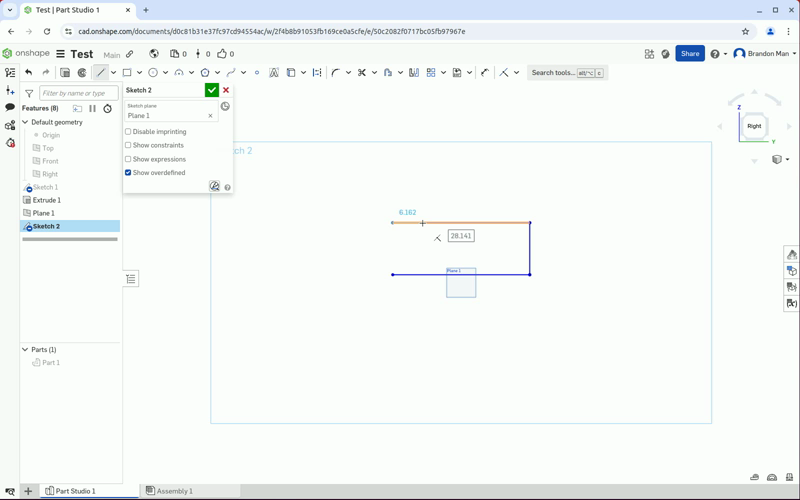
mouse_move(392, 274)
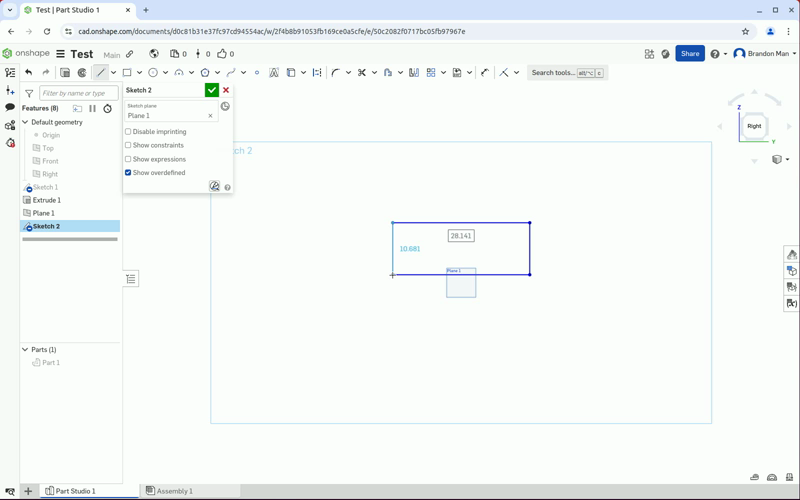
key_up(shift)
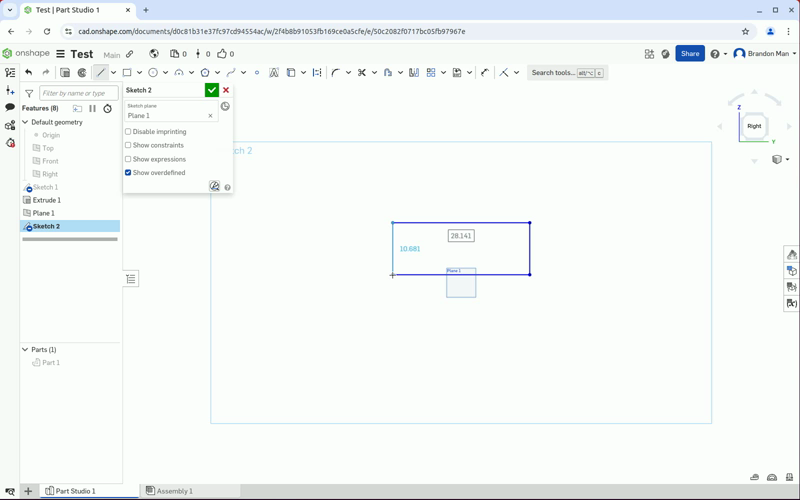
click(392, 274)
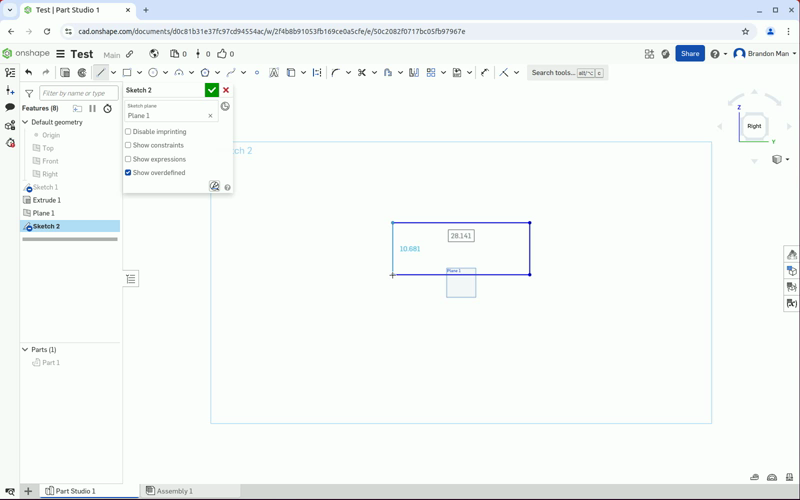
key(esc)
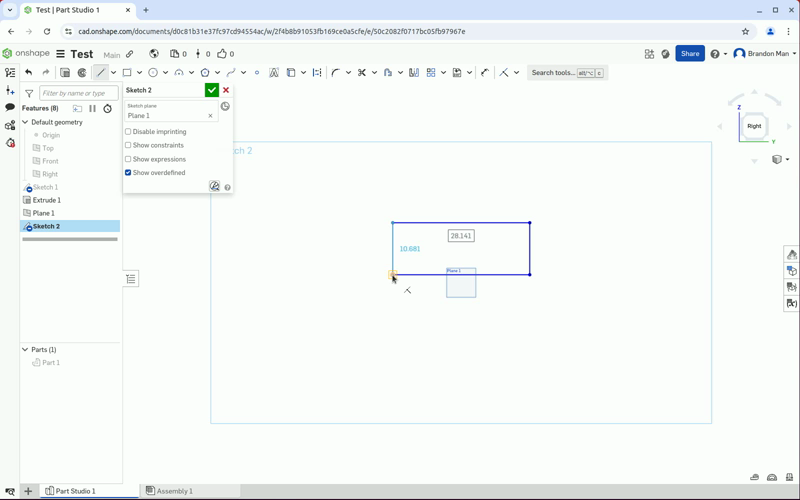
mouse_move(456, 264)
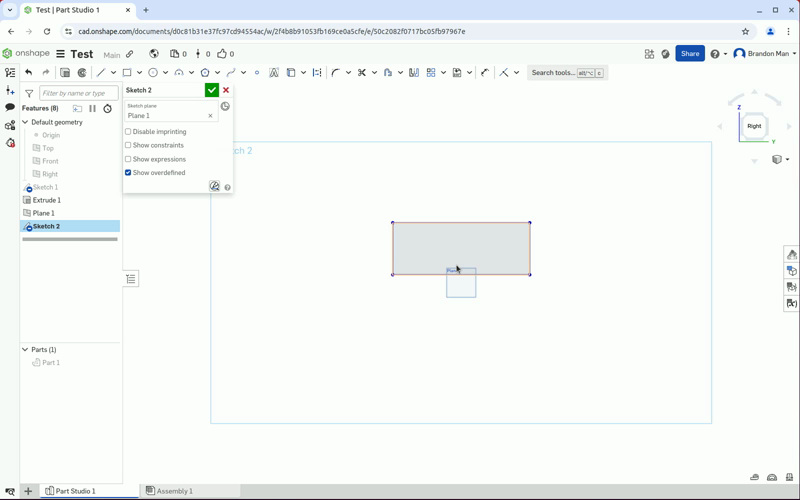
click(456, 264)
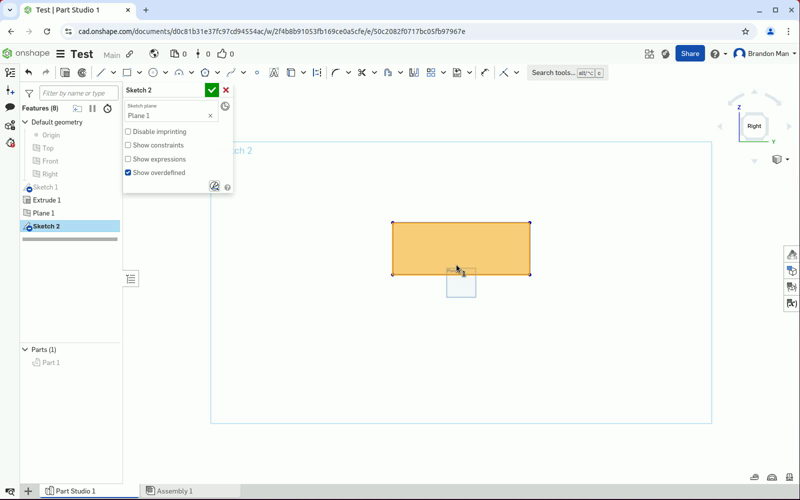
mouse_move(73, 352)
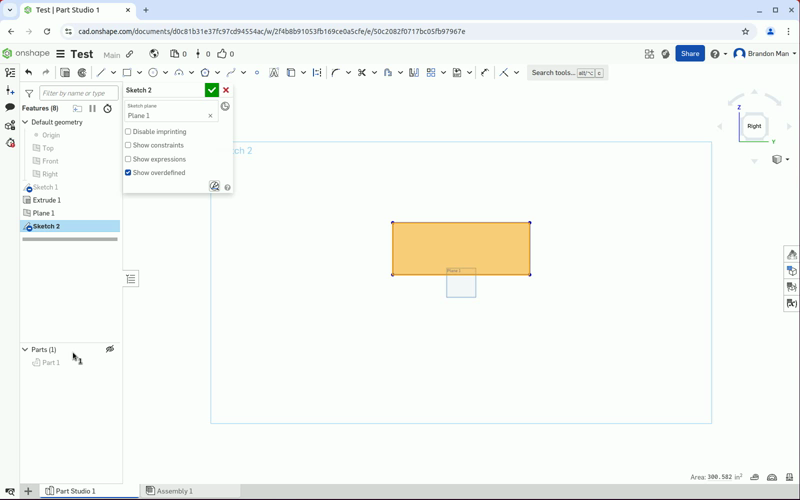
key(shift+y)
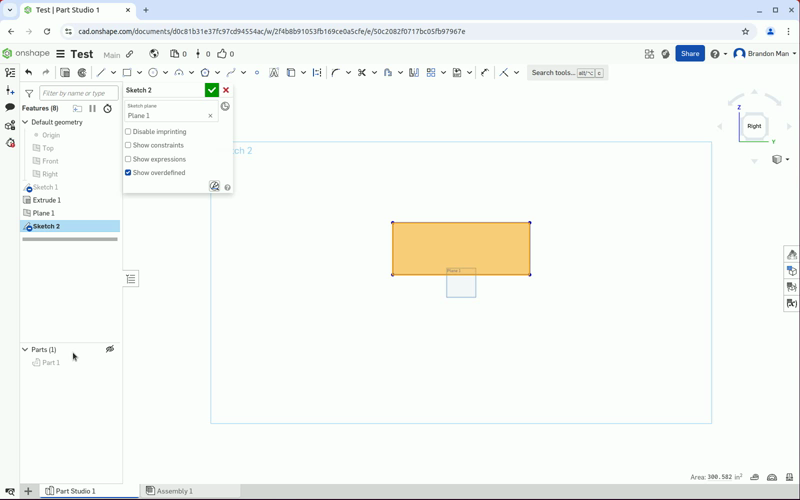
key(shift+e)
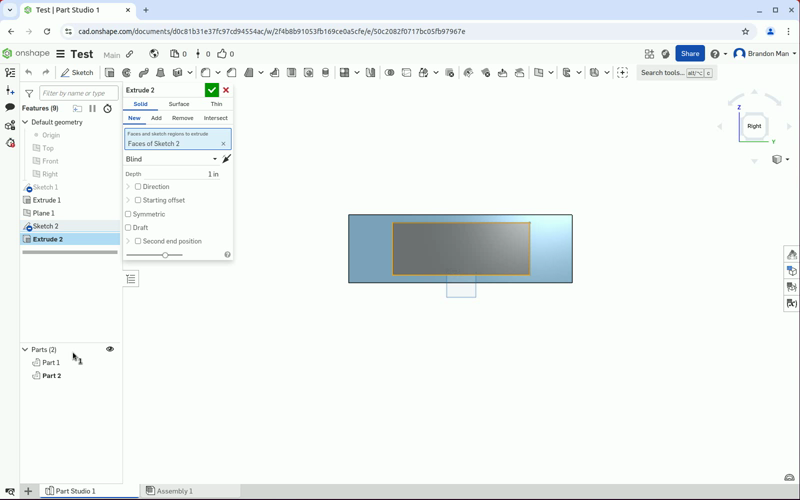
mouse_move(143, 106)
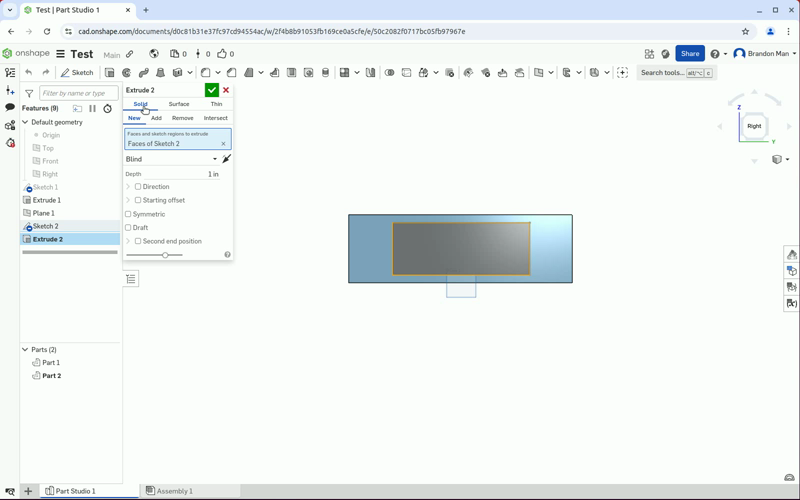
click(143, 106)
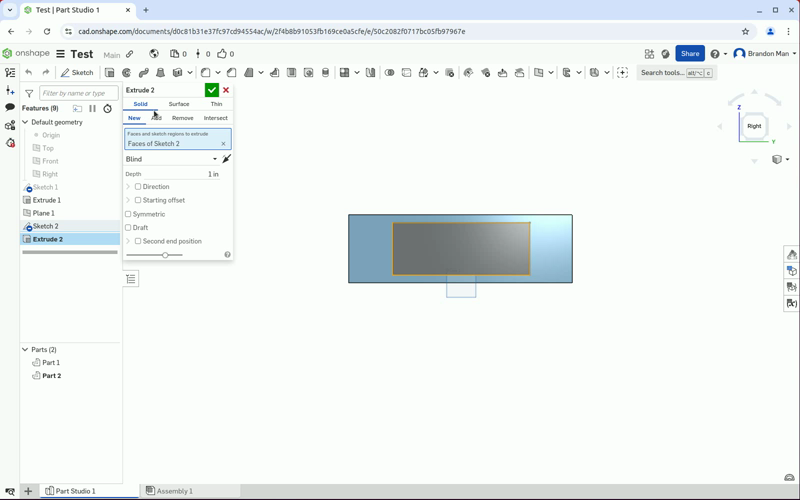
mouse_move(186, 120)
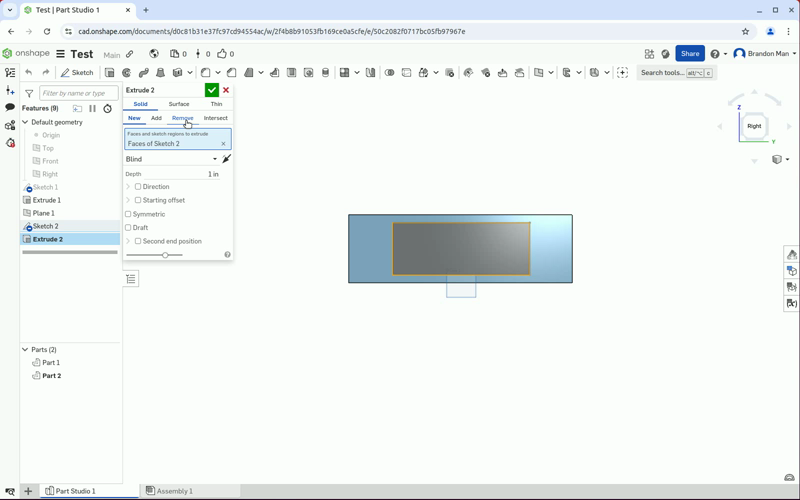
click(186, 120)
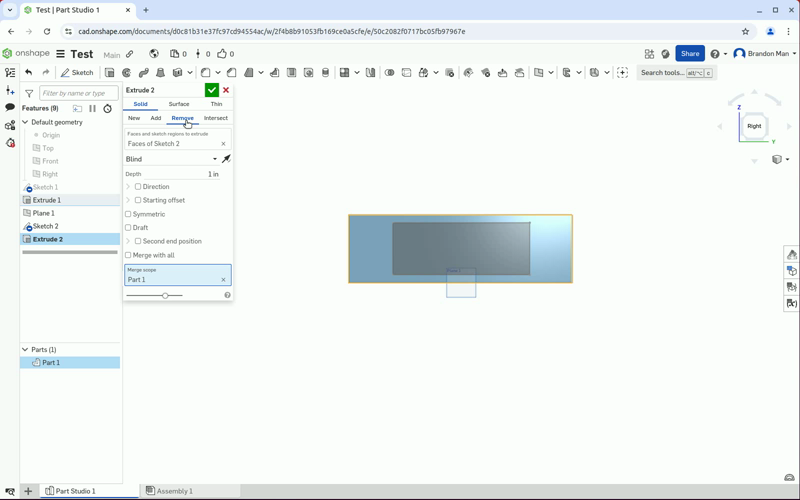
key(tab, 4)
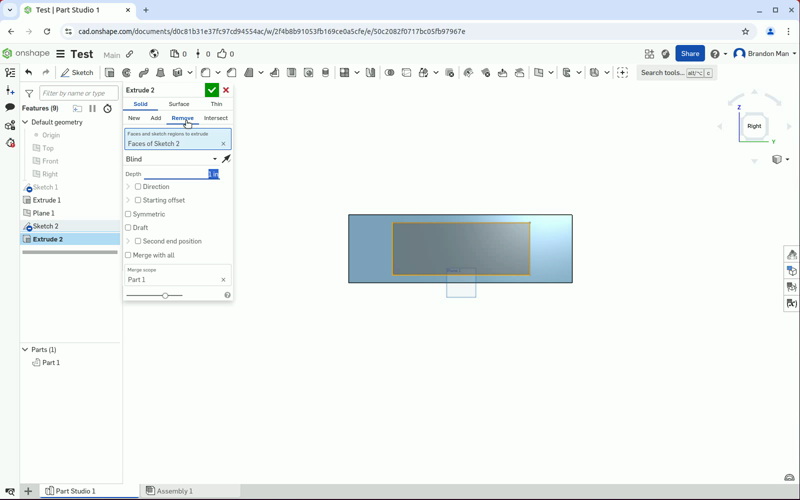
text(1.926)
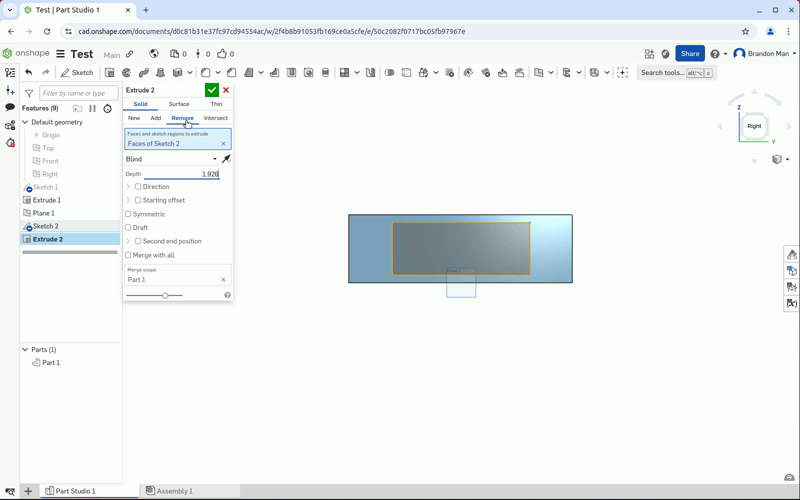
key(tab, 6)
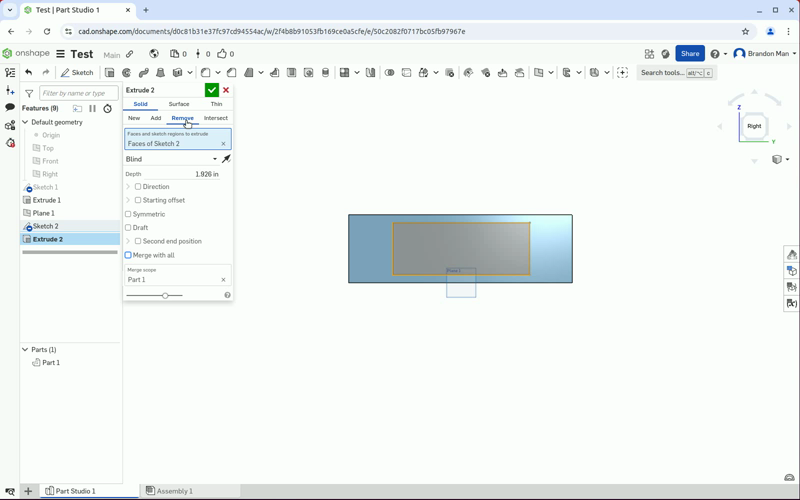
key(space)
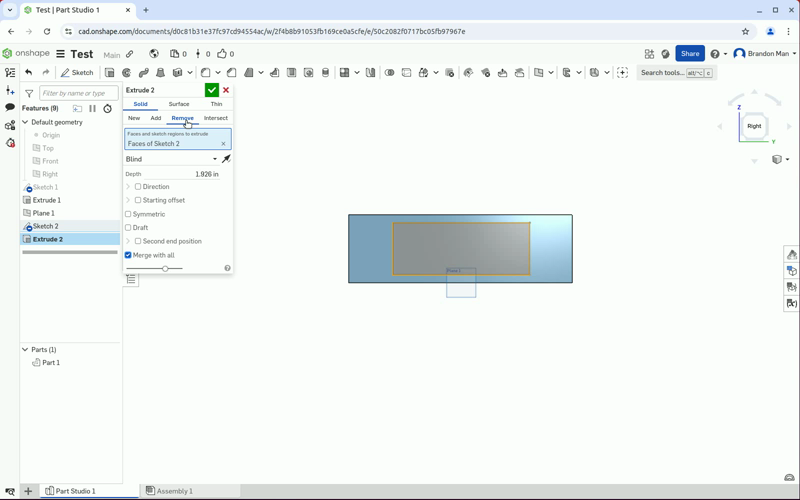
key(enter)
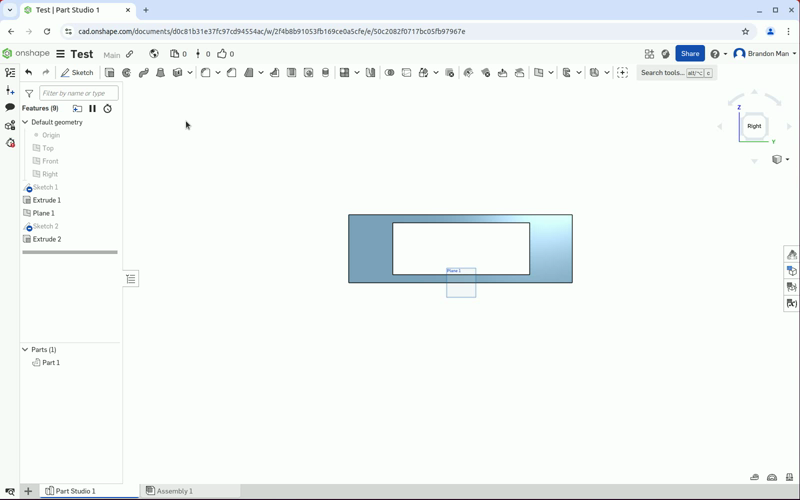
key(shift+h)
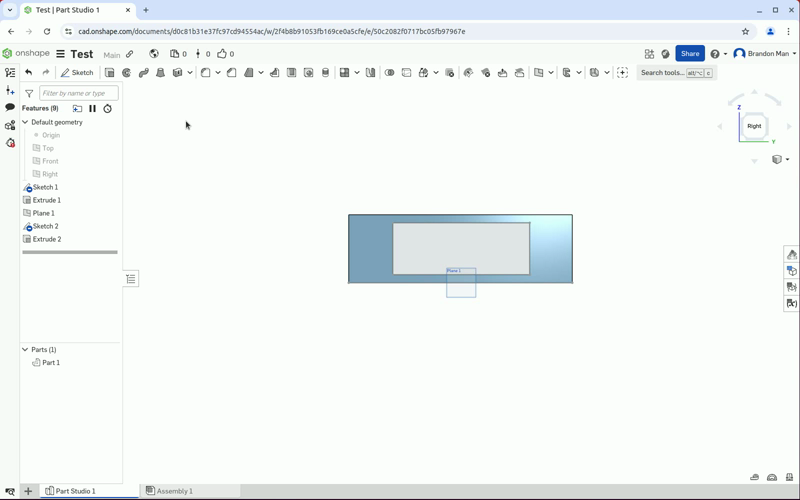
key(shift+h)
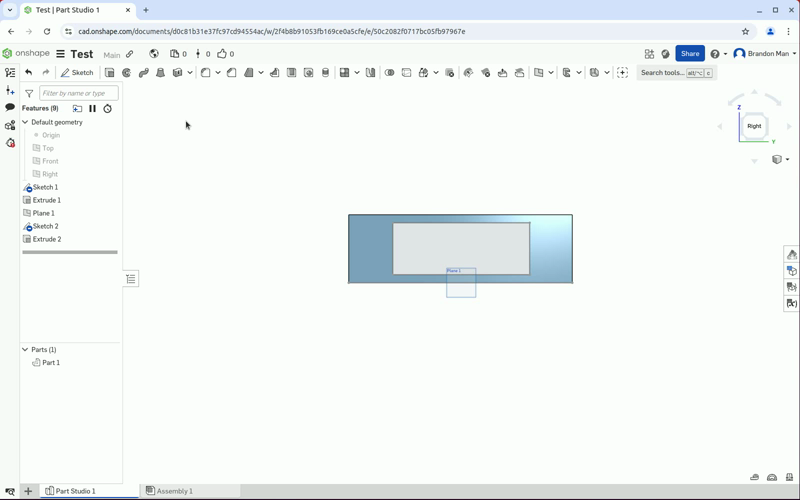
key(shift+7)
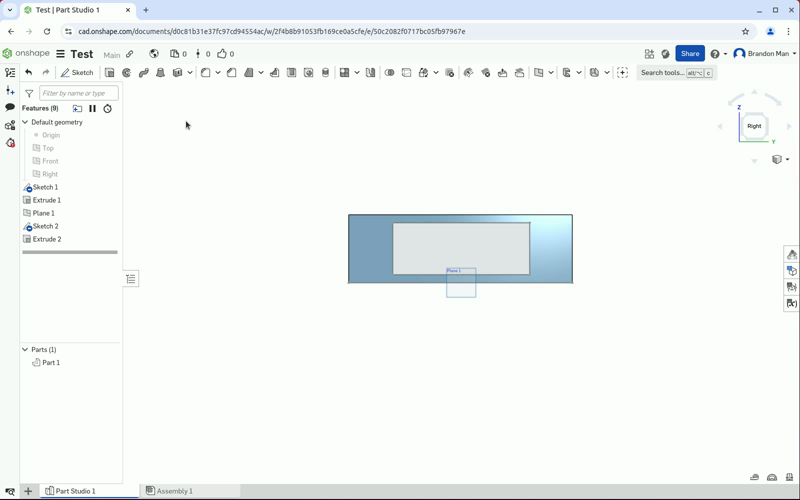
key(right, 2)
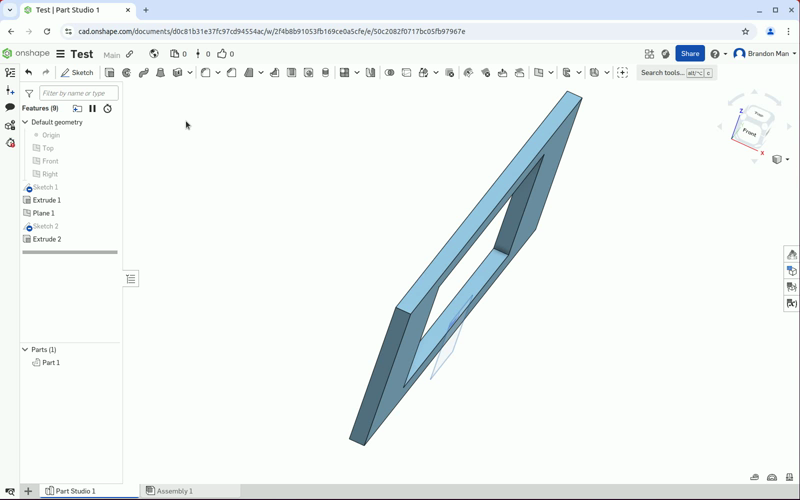
key(down, 2)
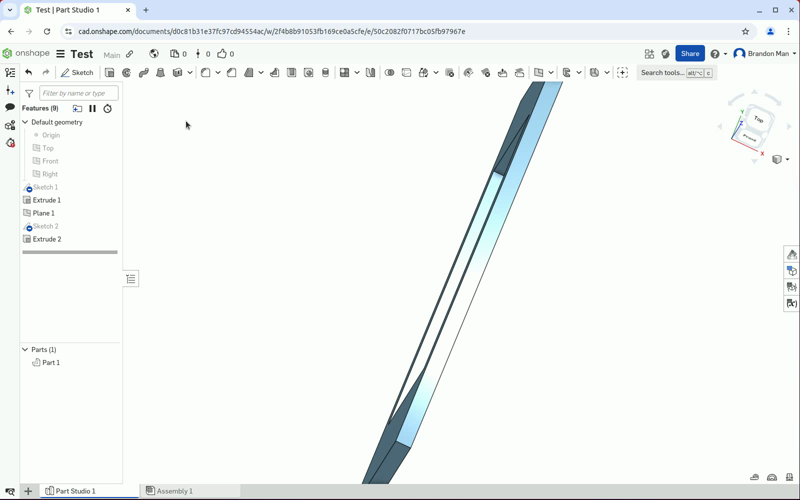
key(up, 2)
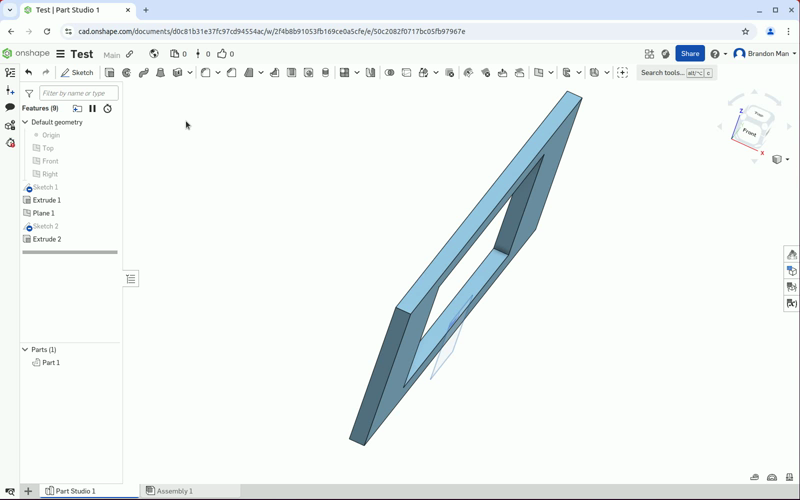
key(left, 2)
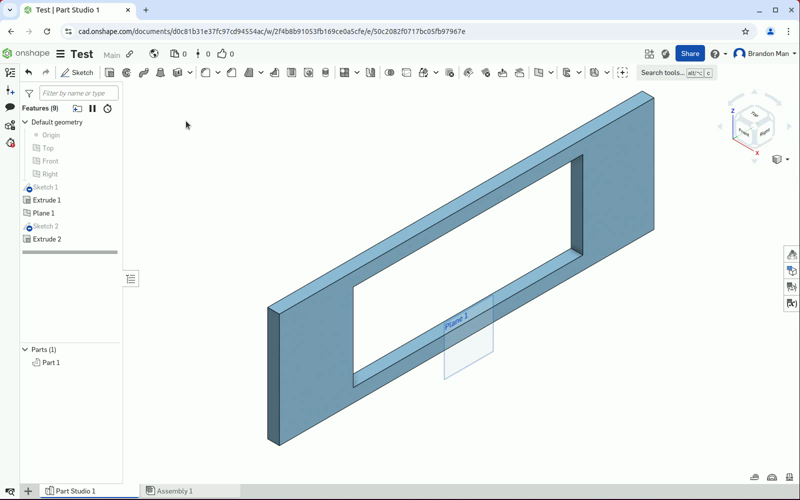
mouse_move(73, 189)
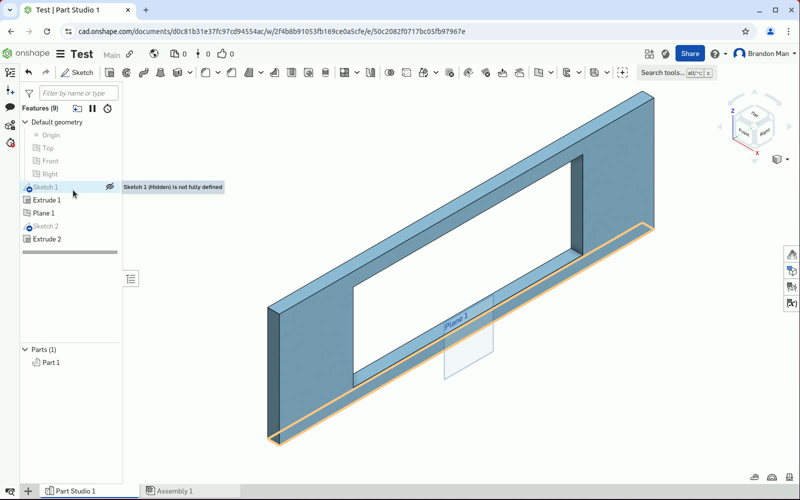
click(73, 189)